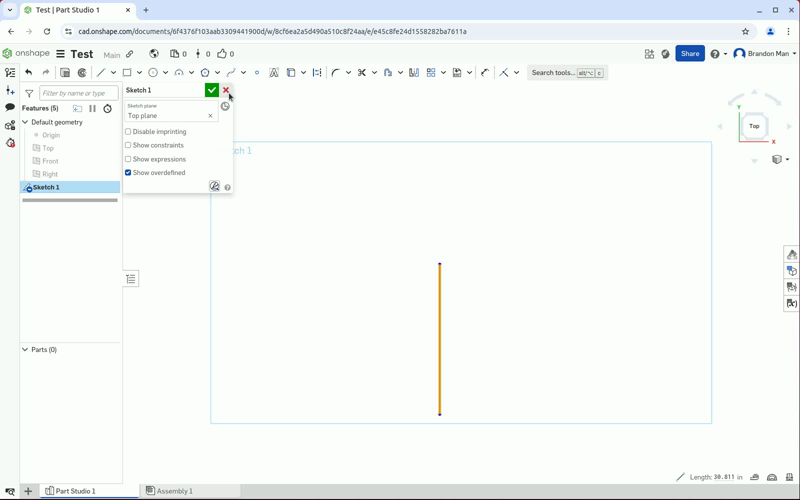
key(shift+h)
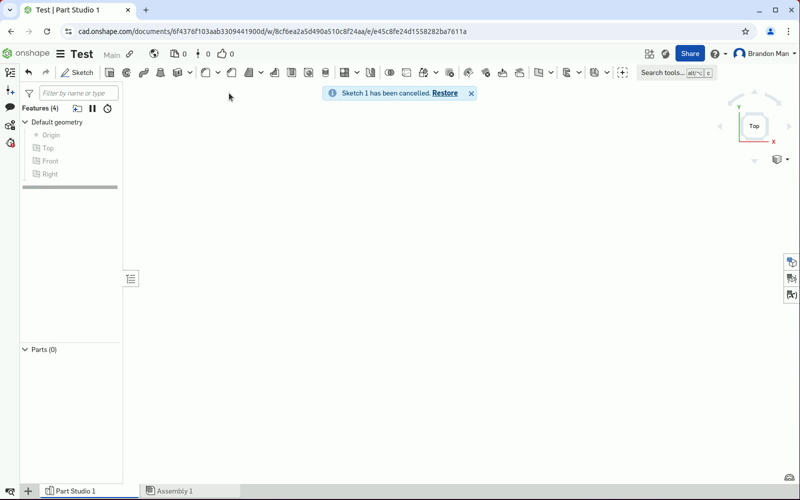
mouse_move(73, 352)
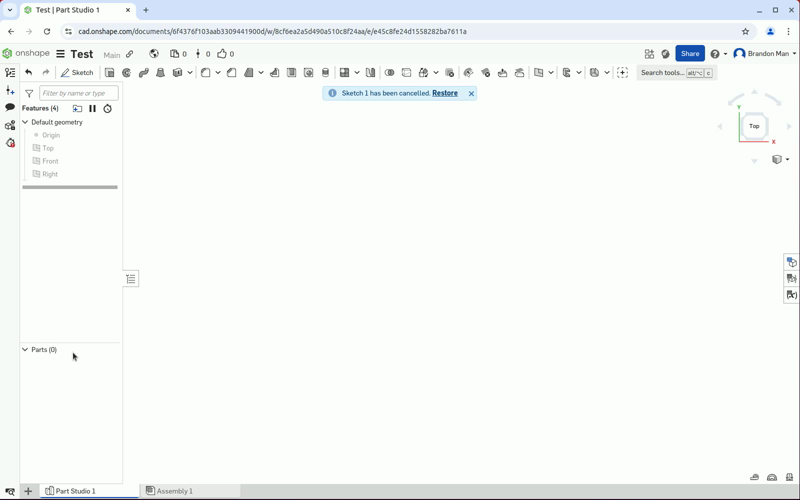
key(y)
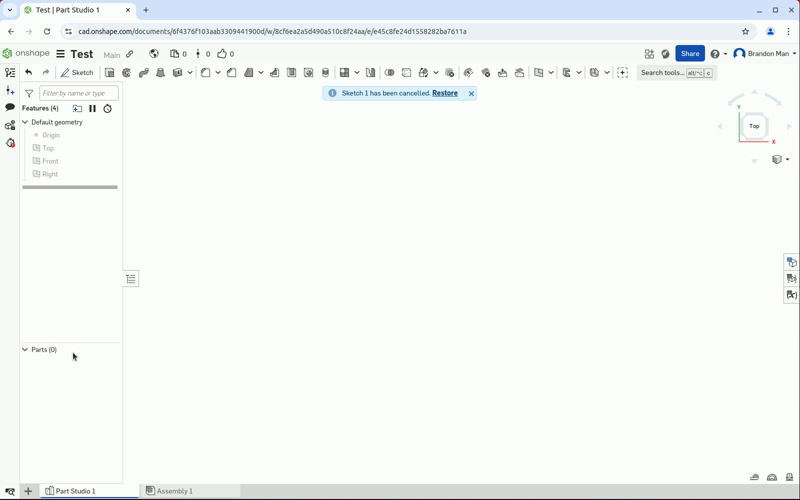
key(shift+p)
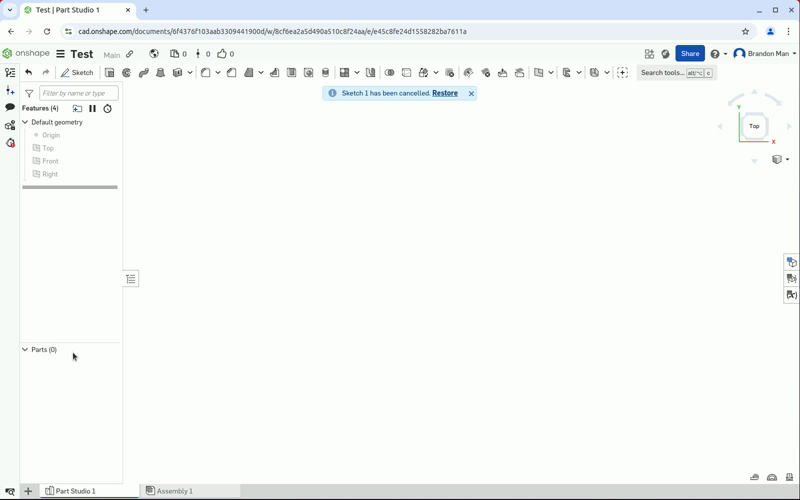
key(space)
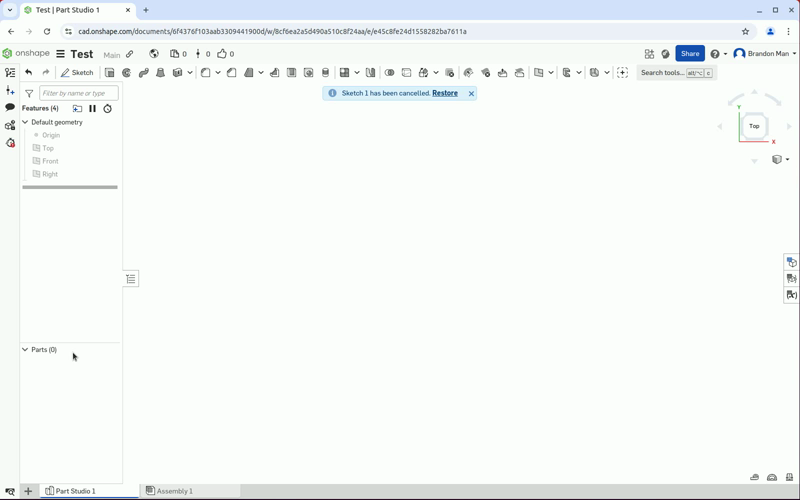
key_down(shift)
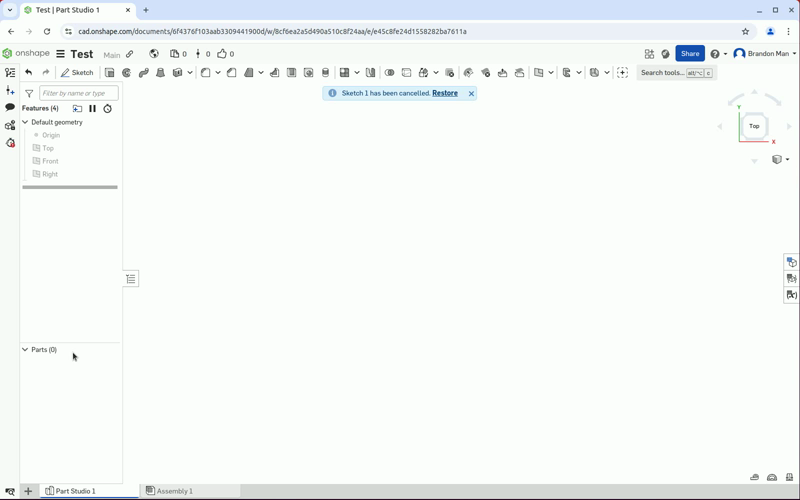
key(up)
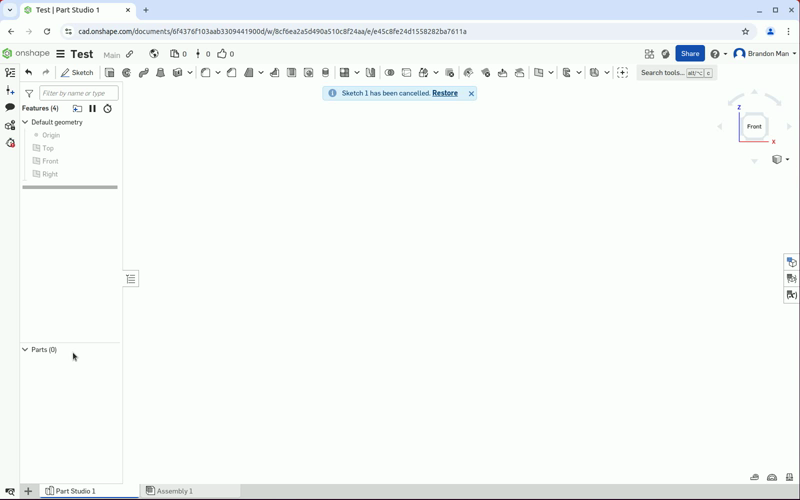
key_up(shift)
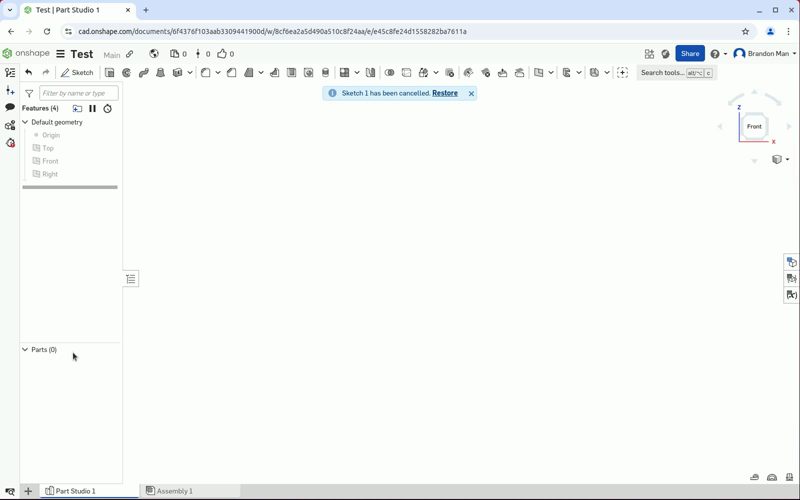
mouse_move(73, 352)
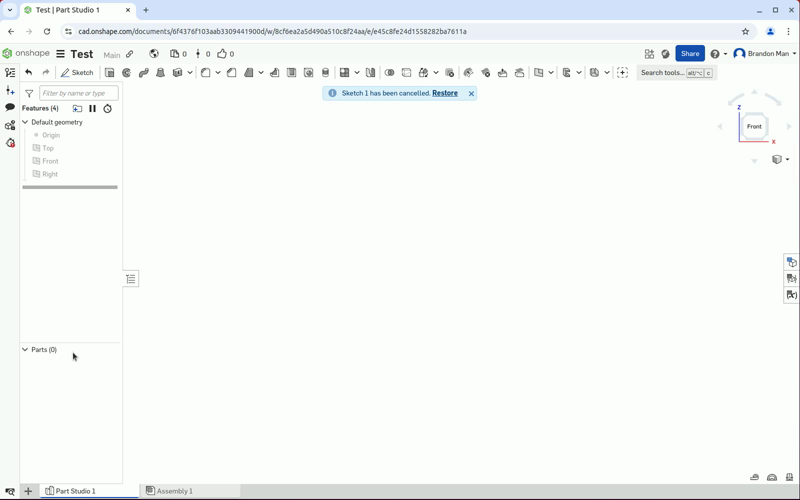
key(shift+y)
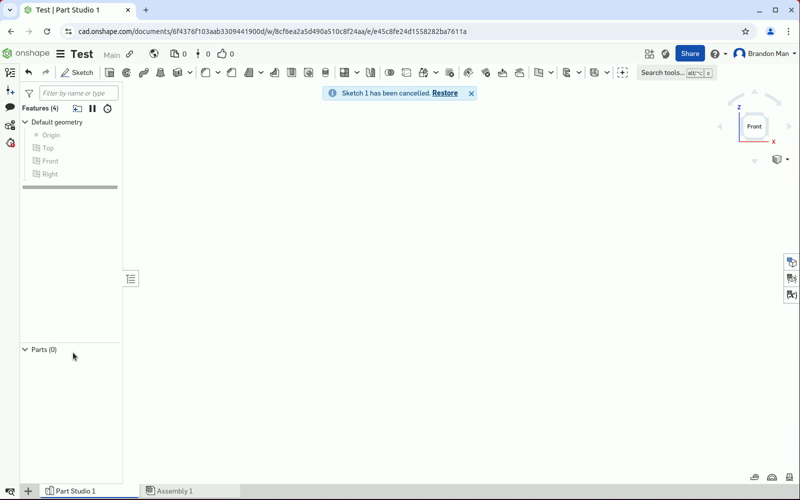
key(shift+s)
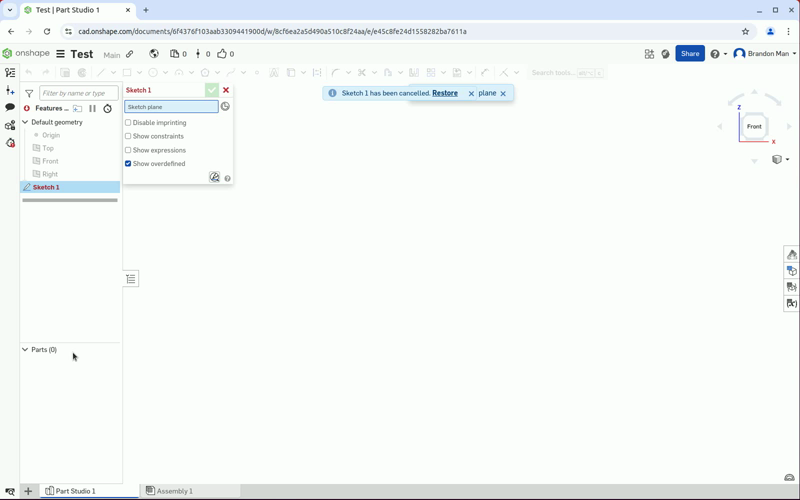
mouse_move(73, 163)
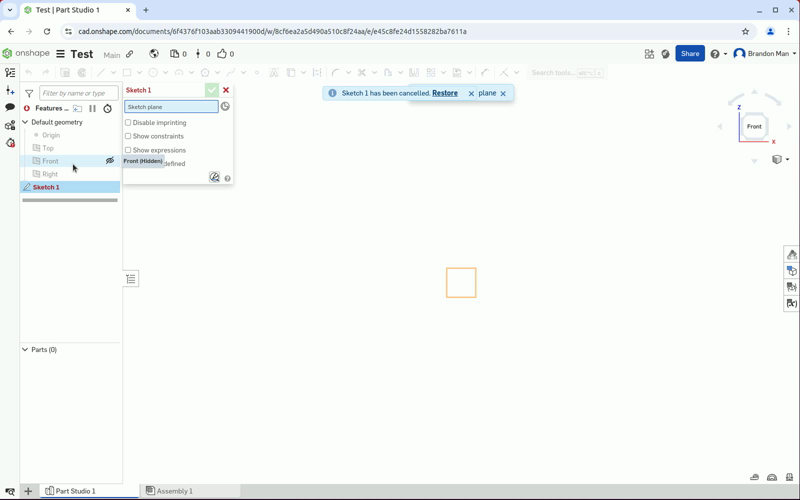
click(73, 163)
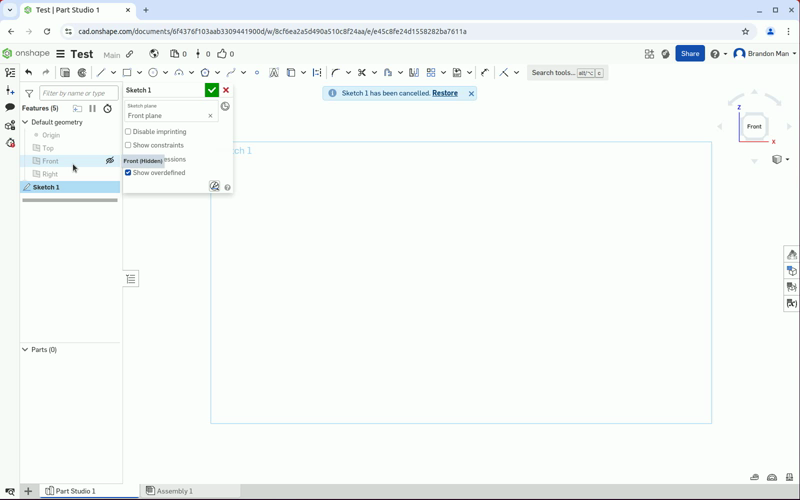
mouse_move(73, 352)
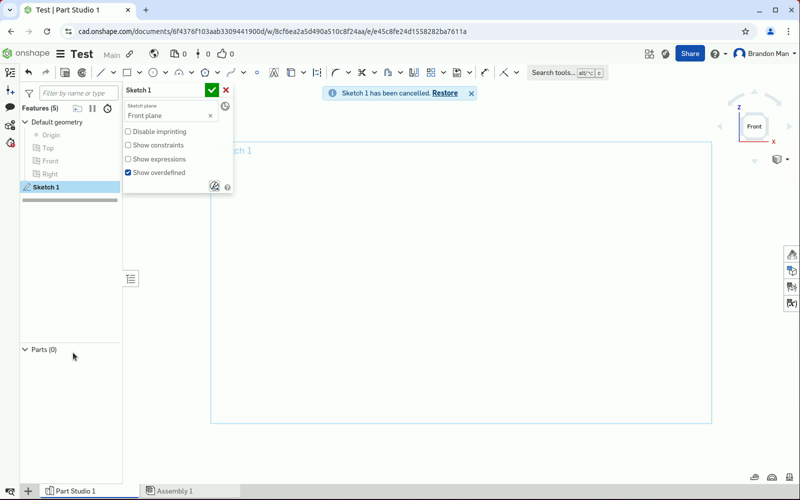
key(y)
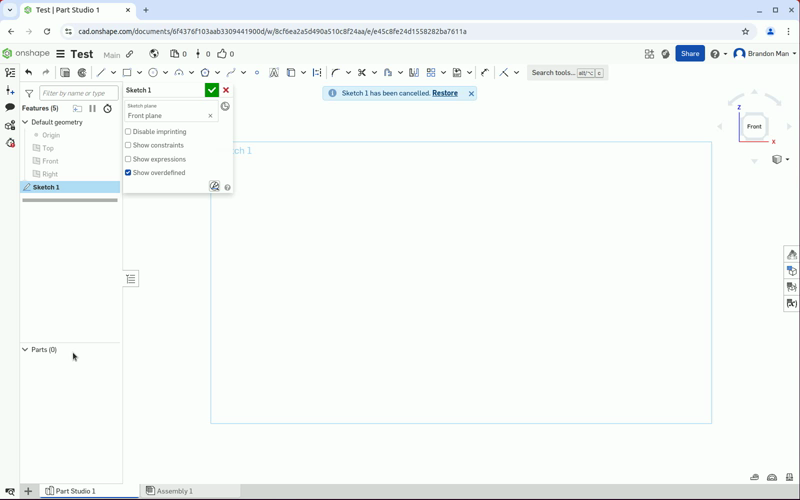
key(l)
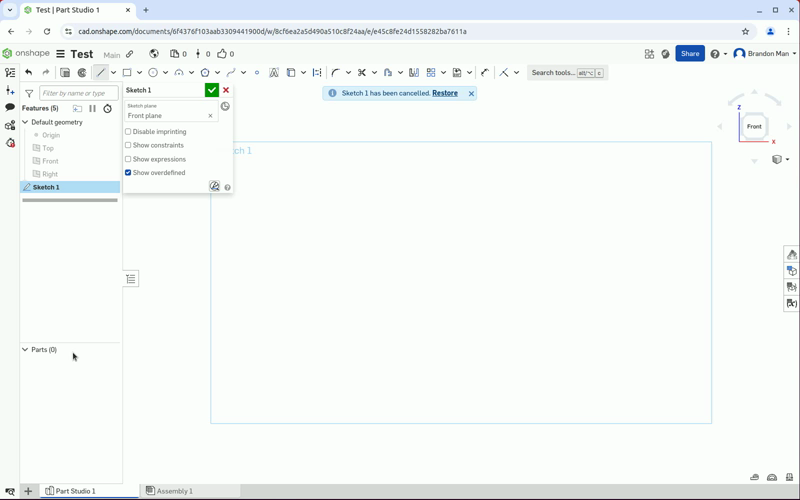
key_down(shift)
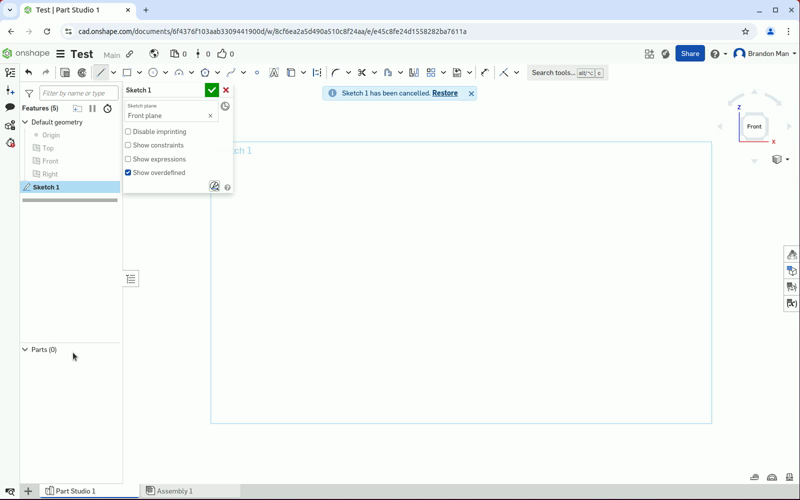
mouse_move(348, 366)
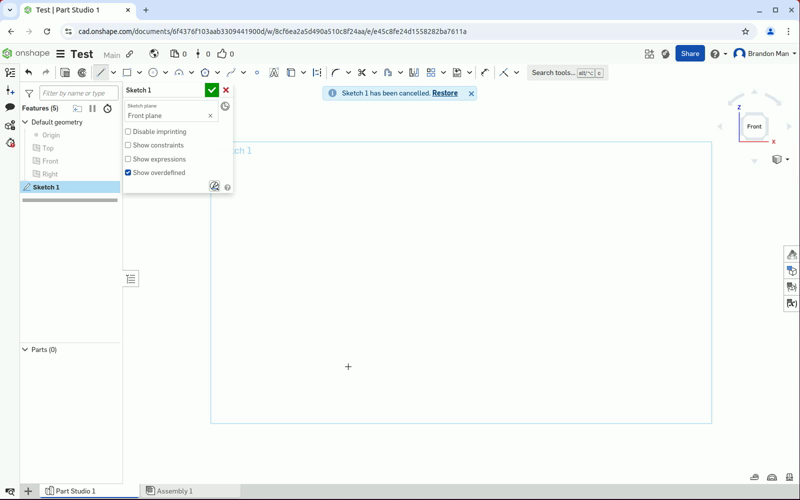
click(348, 366)
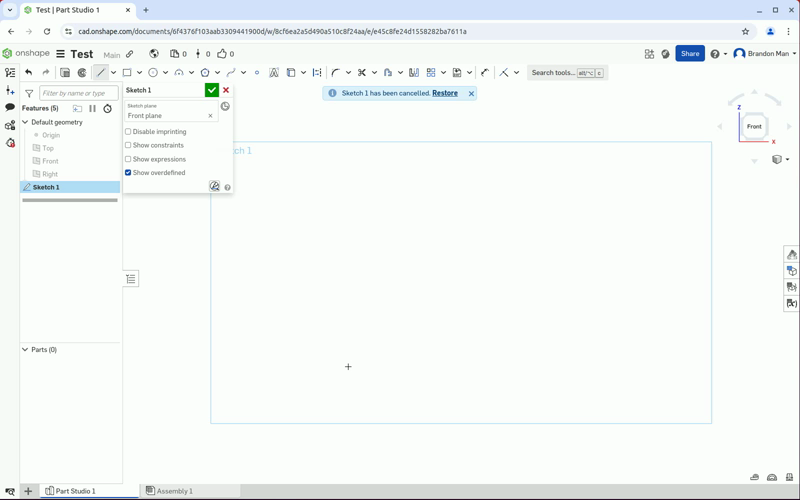
key_up(shift)
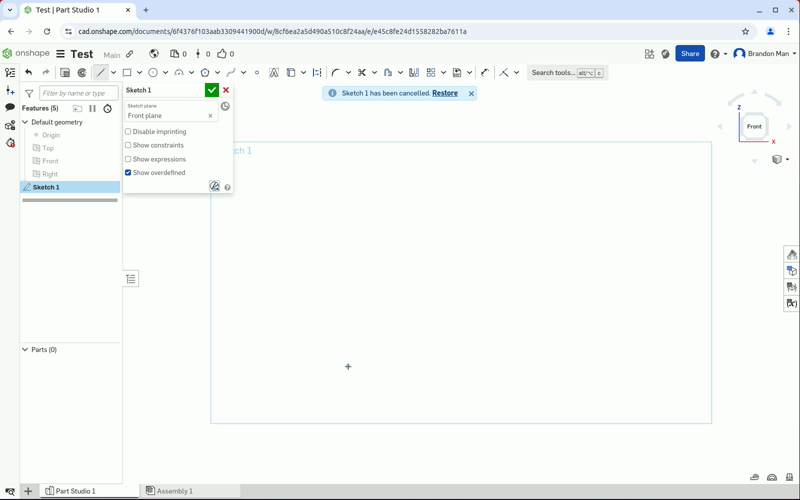
key_down(shift)
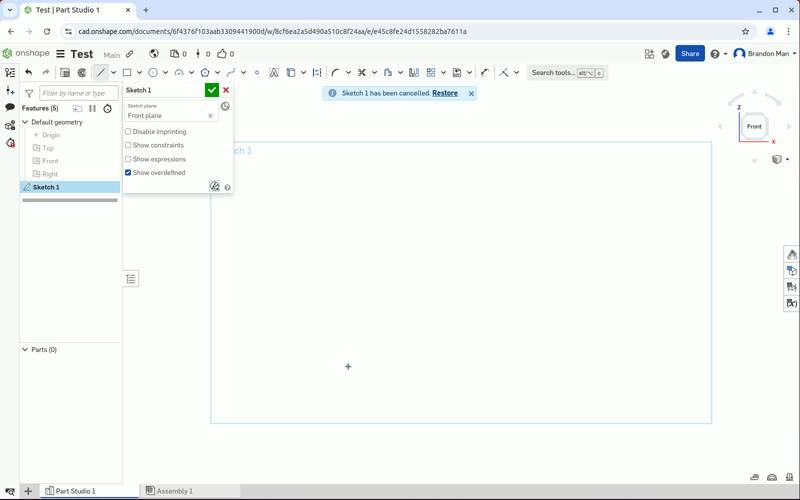
mouse_move(572, 366)
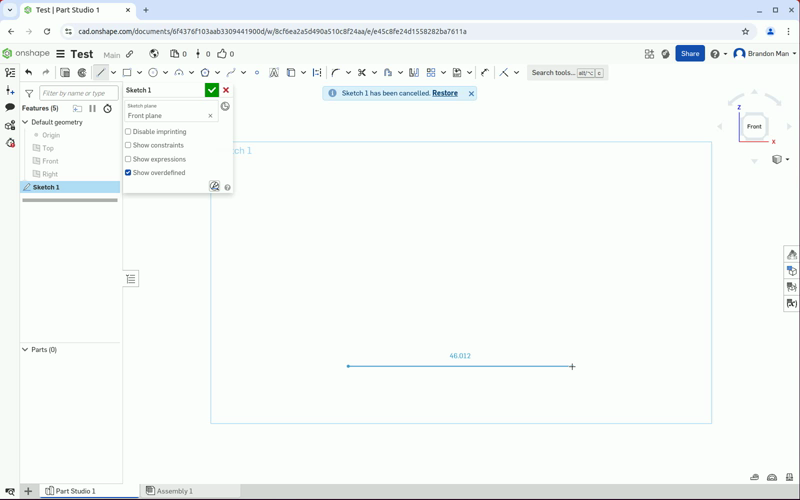
click(572, 366)
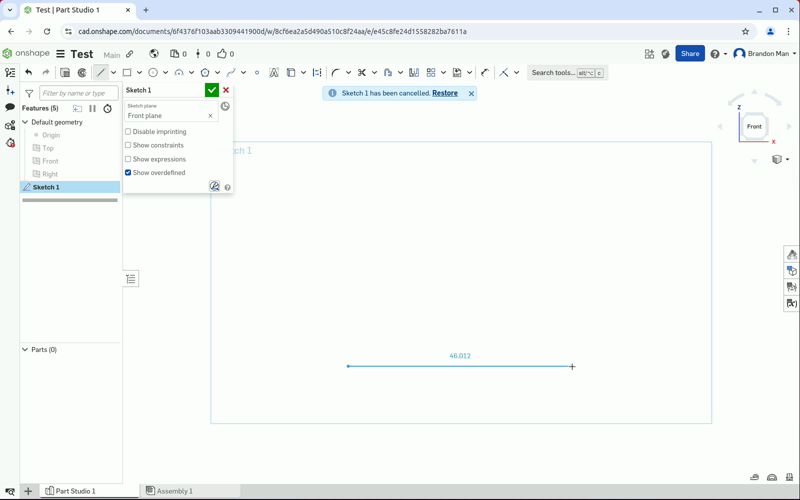
key_up(shift)
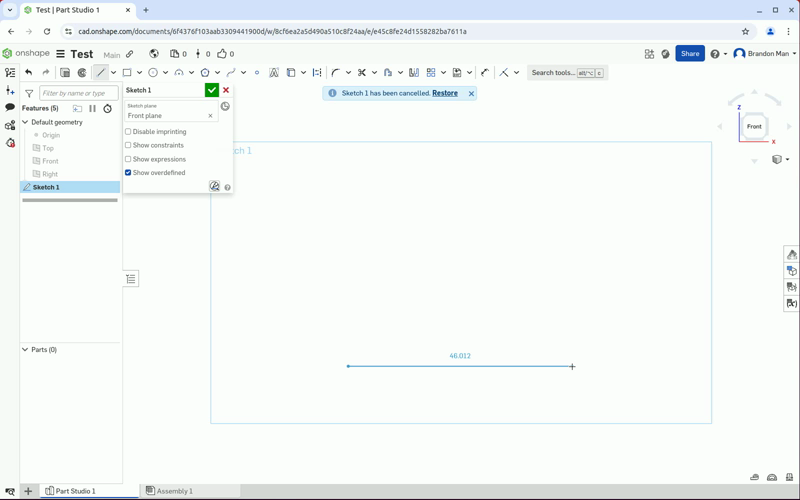
key_down(shift)
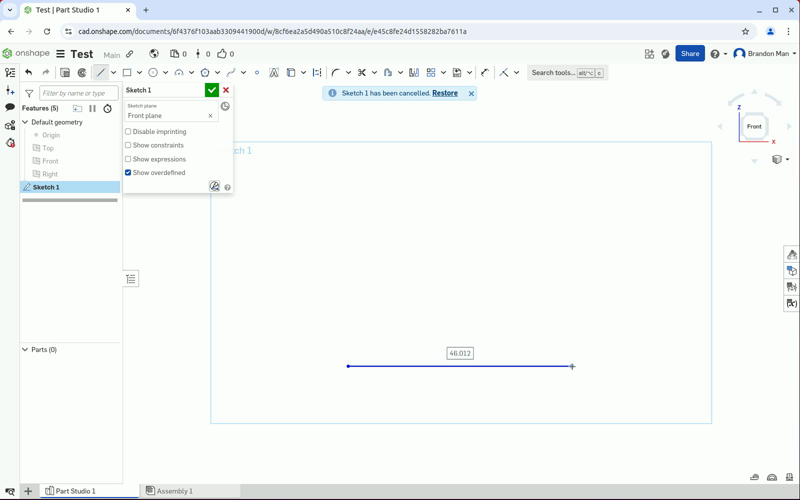
mouse_move(572, 271)
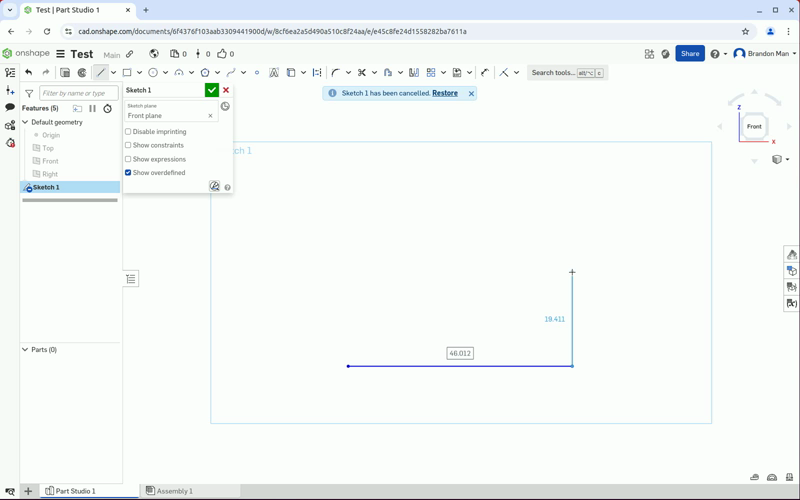
click(572, 271)
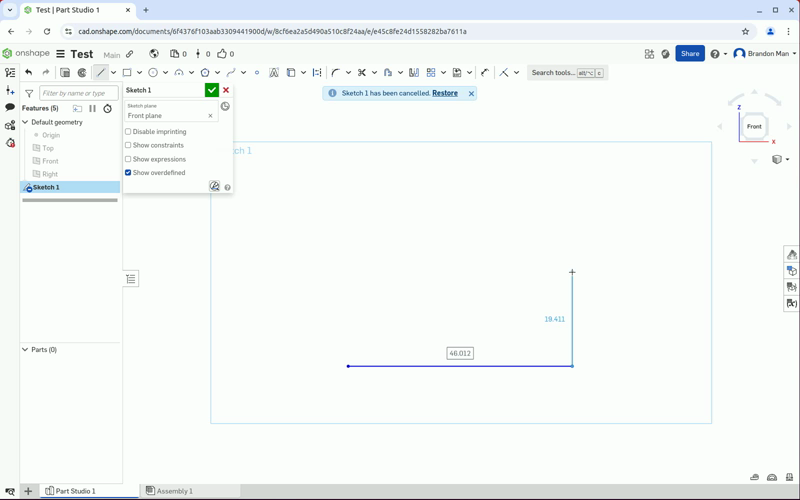
key_up(shift)
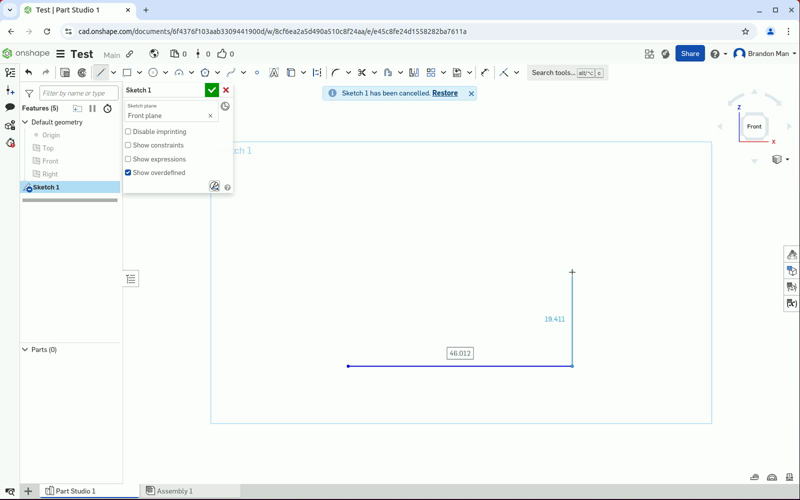
key_down(shift)
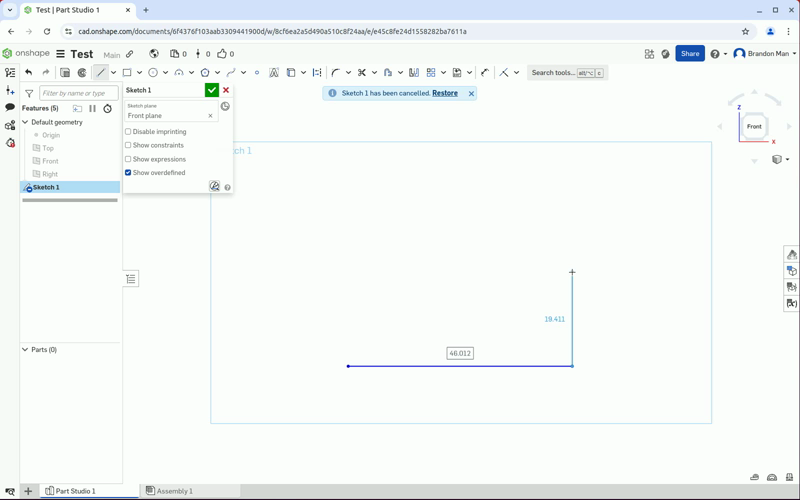
mouse_move(348, 271)
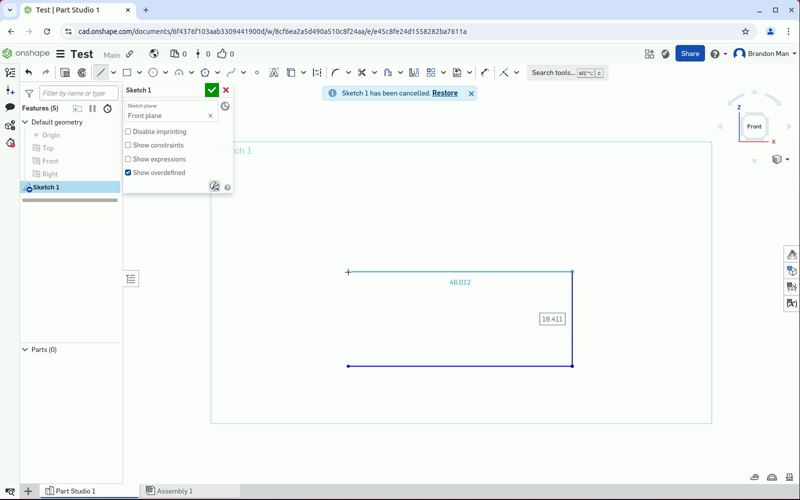
click(348, 271)
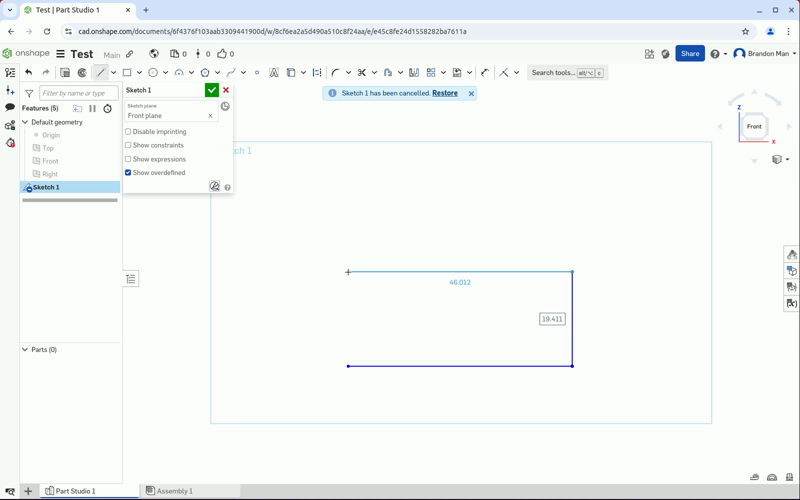
key_up(shift)
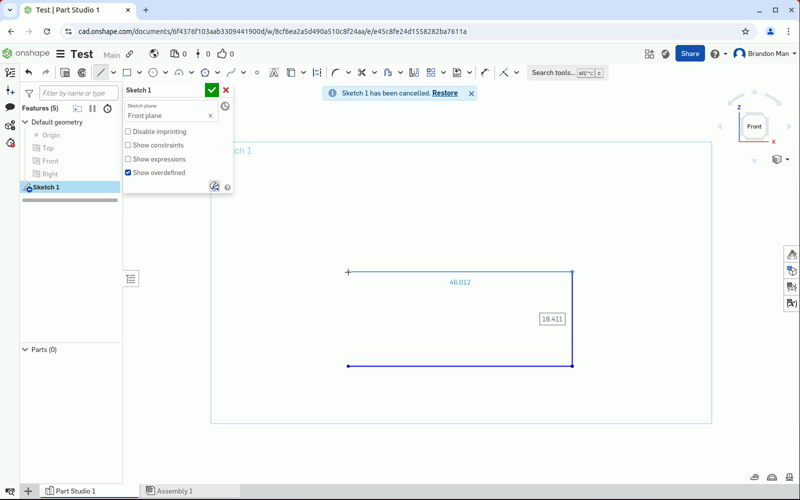
key_down(shift)
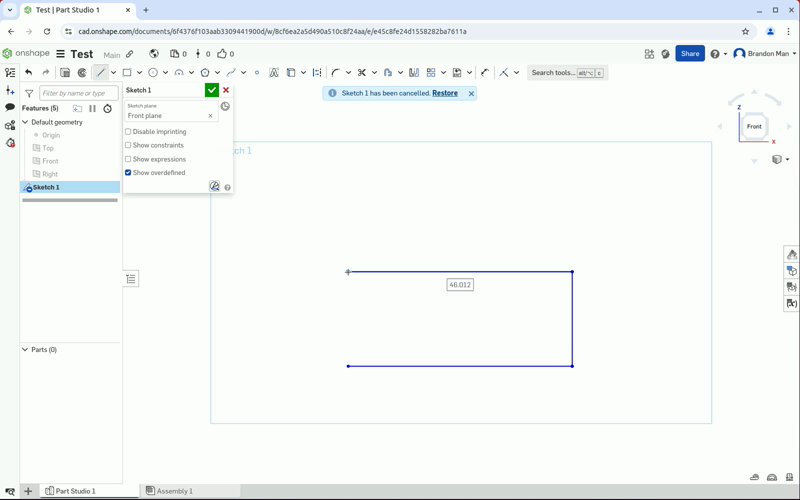
mouse_move(348, 366)
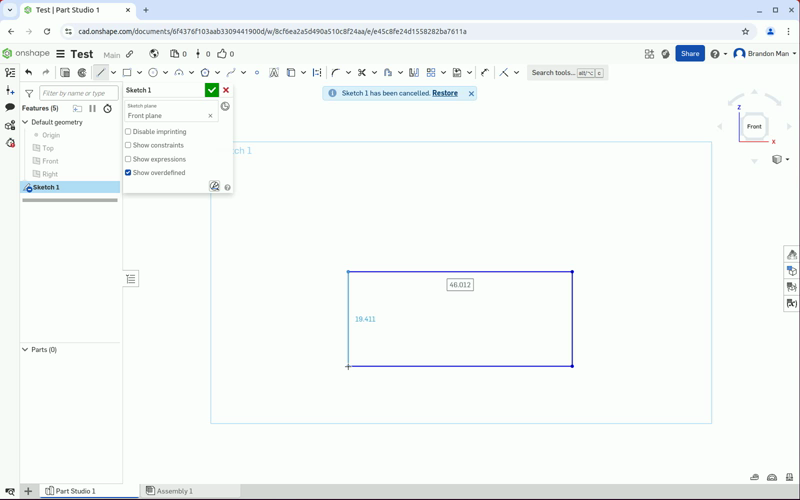
key_up(shift)
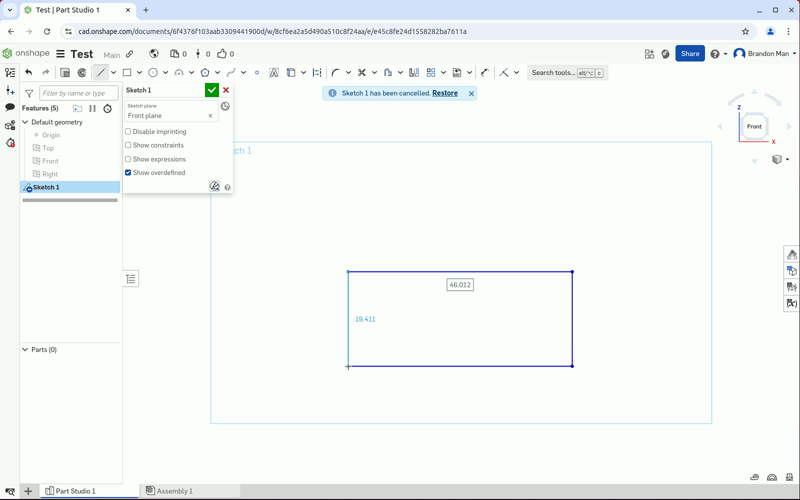
click(348, 366)
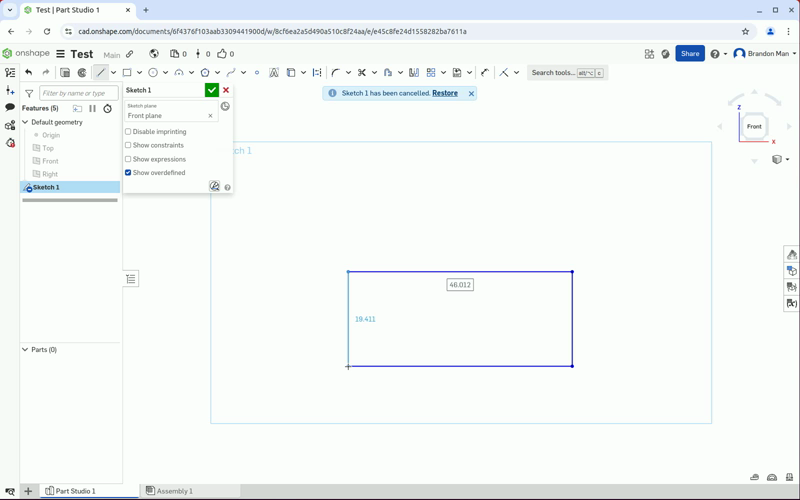
key(esc)
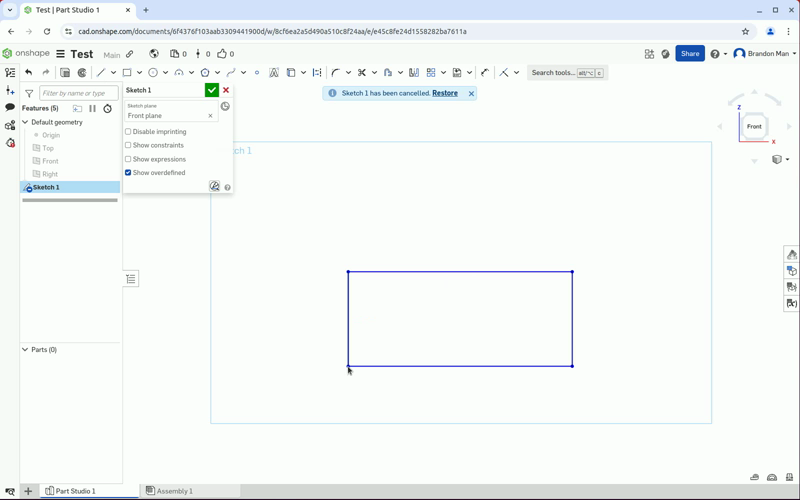
mouse_move(469, 335)
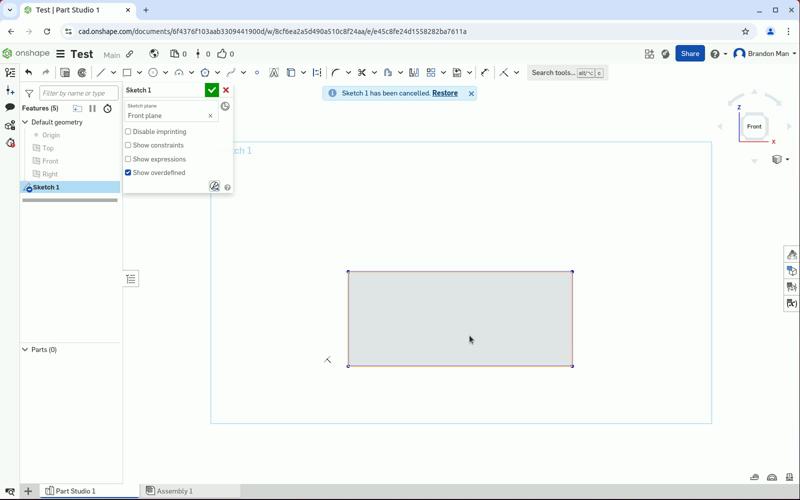
click(469, 335)
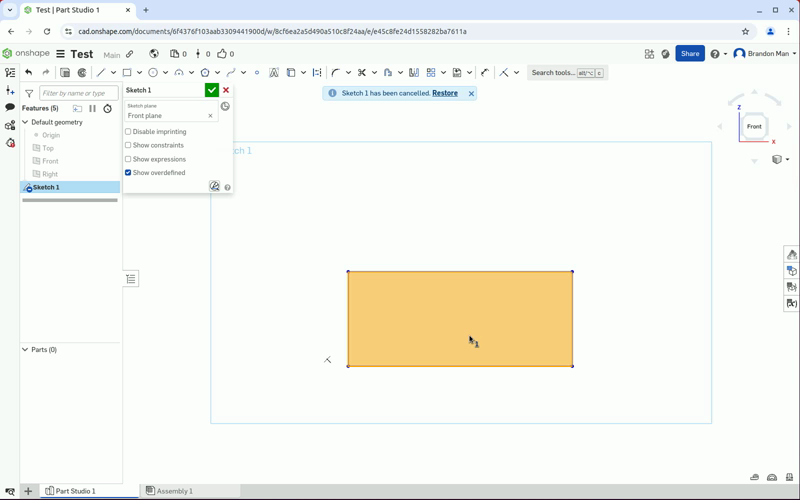
mouse_move(73, 352)
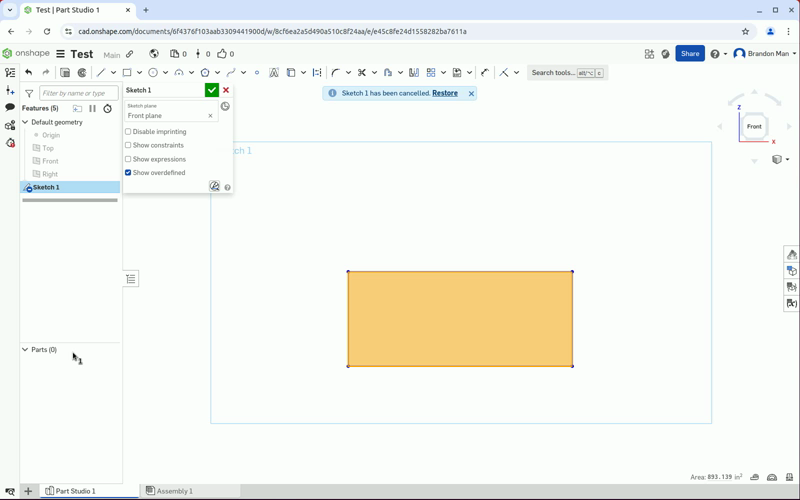
key(shift+y)
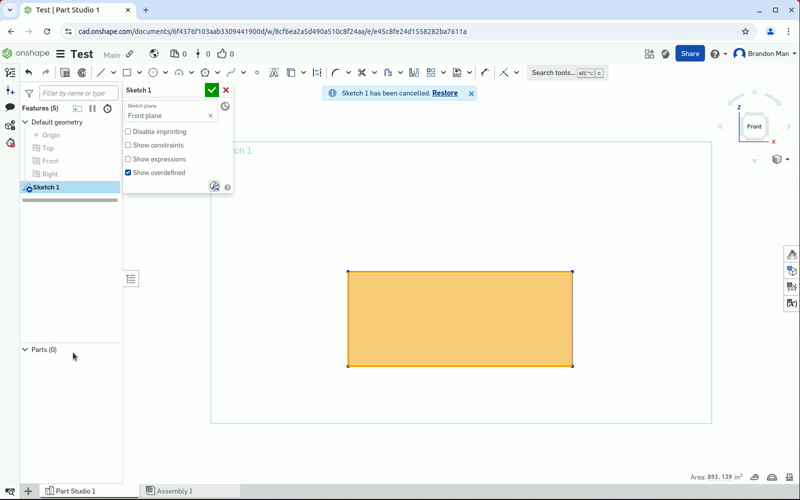
key(shift+e)
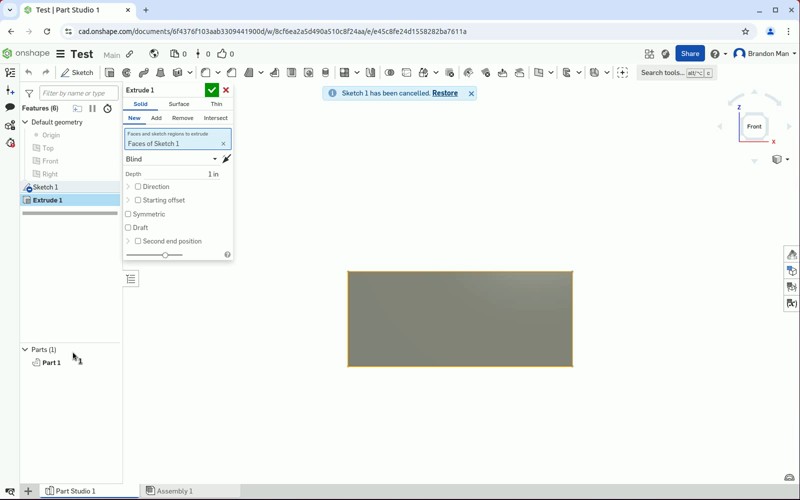
mouse_move(143, 106)
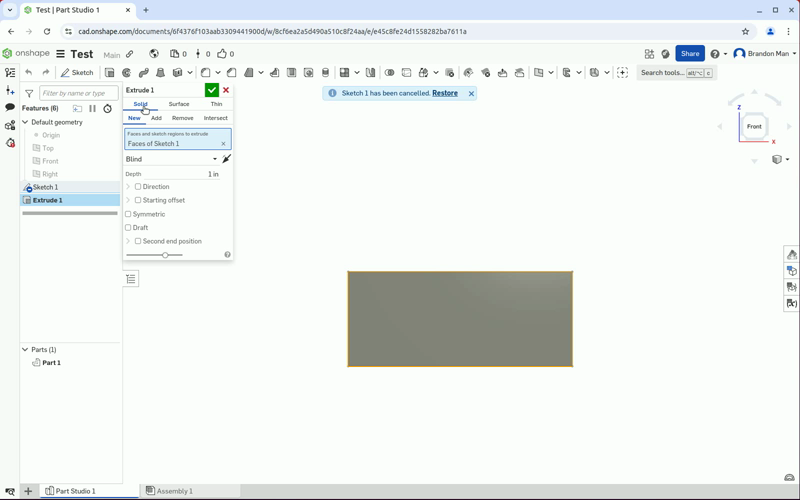
click(143, 106)
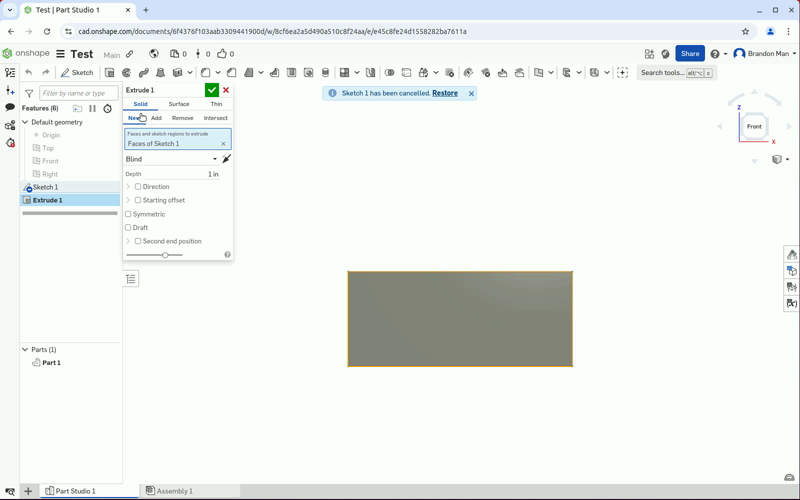
mouse_move(137, 120)
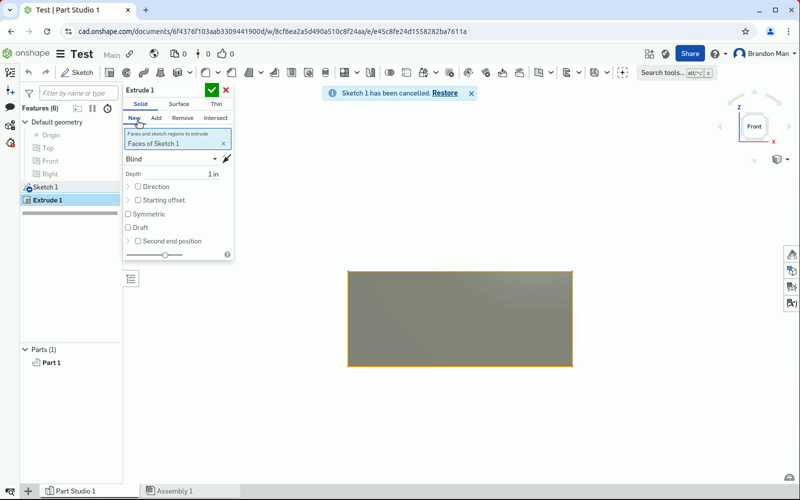
click(137, 120)
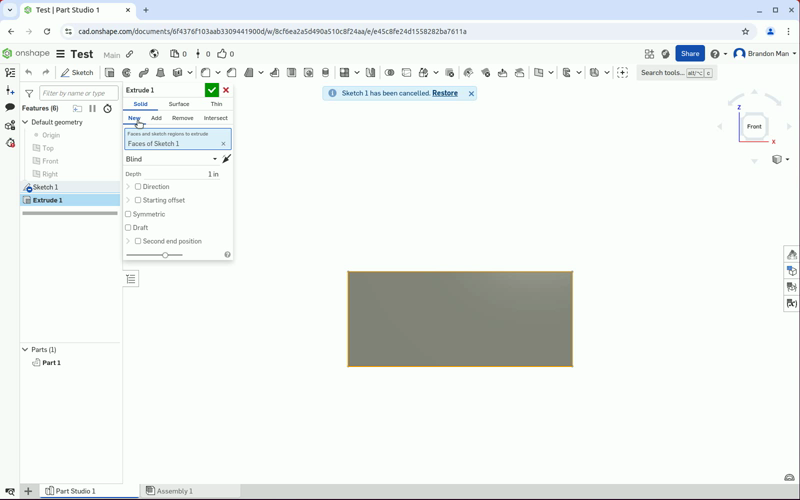
key(tab, 4)
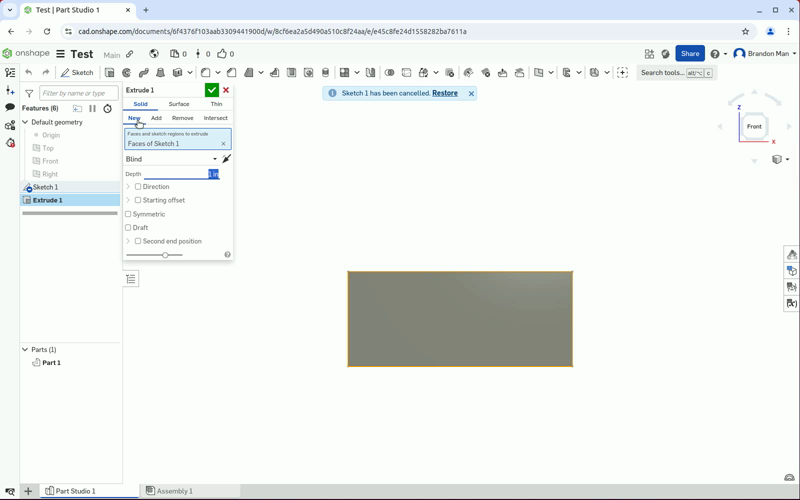
text(0.963)
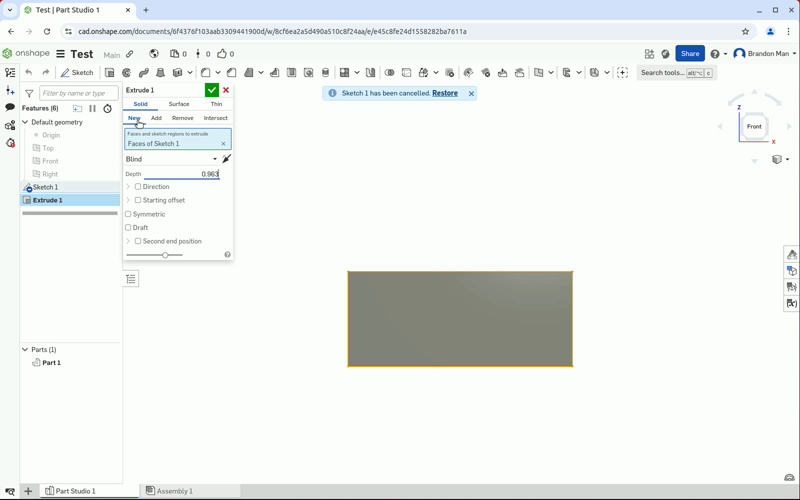
key(enter)
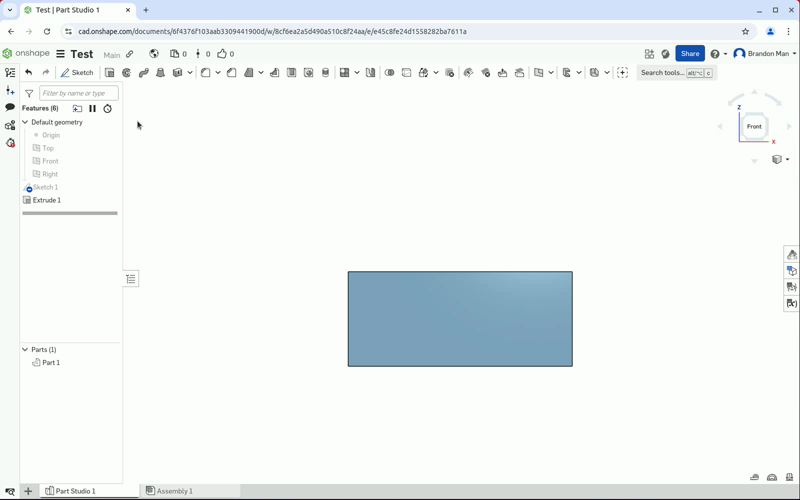
key(shift+h)
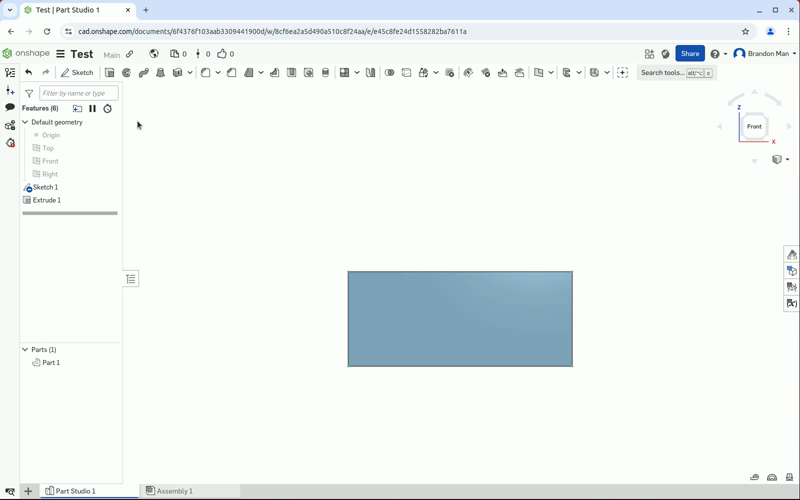
key(shift+h)
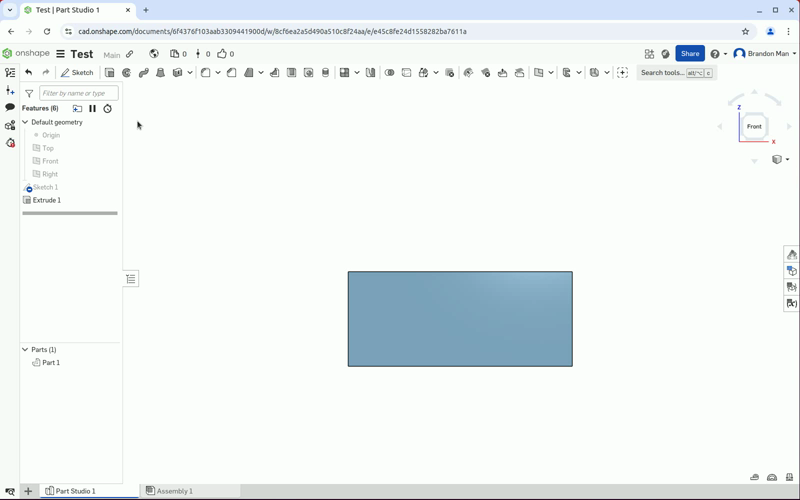
mouse_move(73, 189)
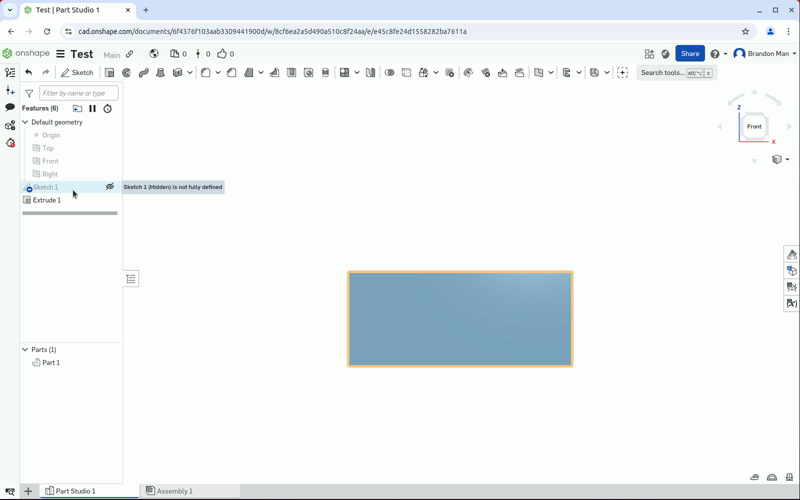
click(73, 189)
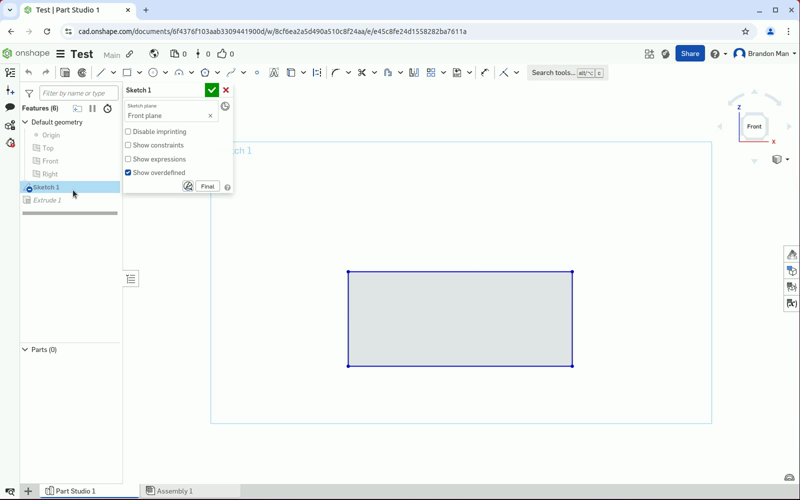
mouse_move(229, 92)
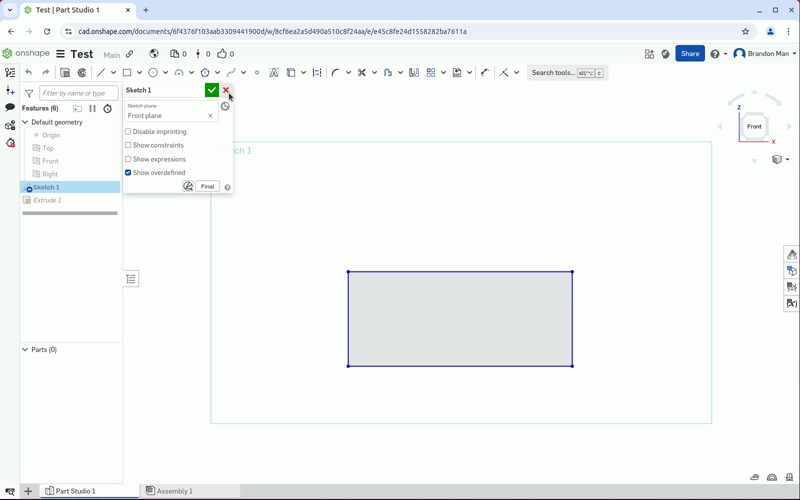
click(229, 92)
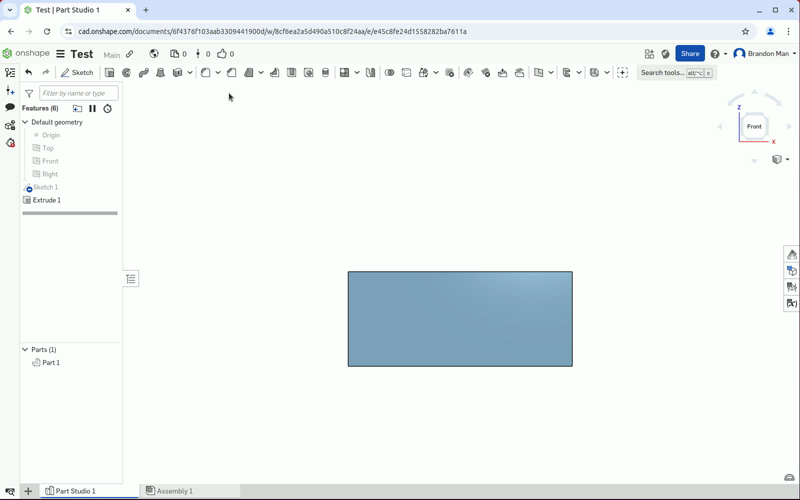
mouse_move(541, 75)
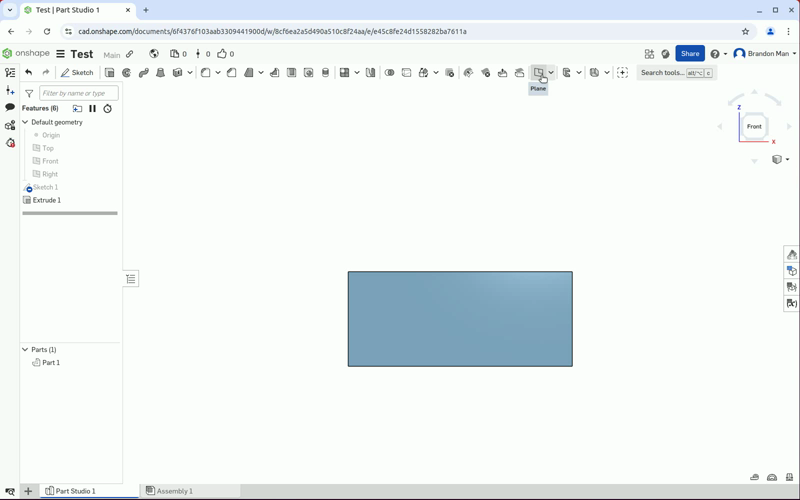
click(541, 75)
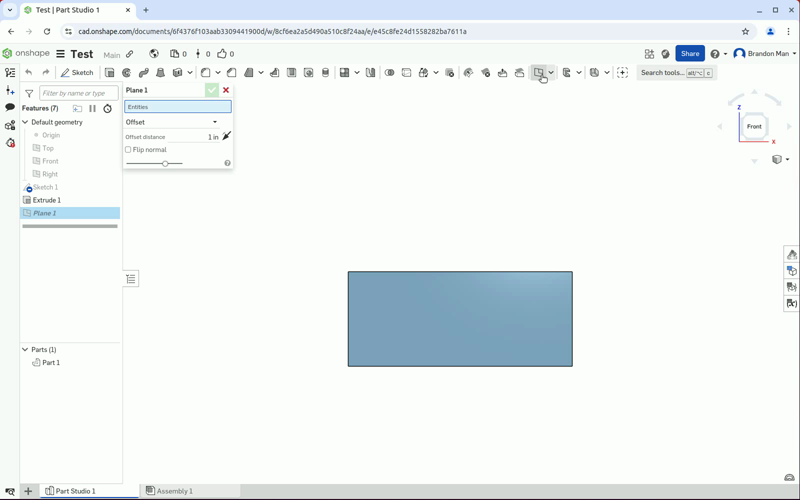
mouse_move(73, 163)
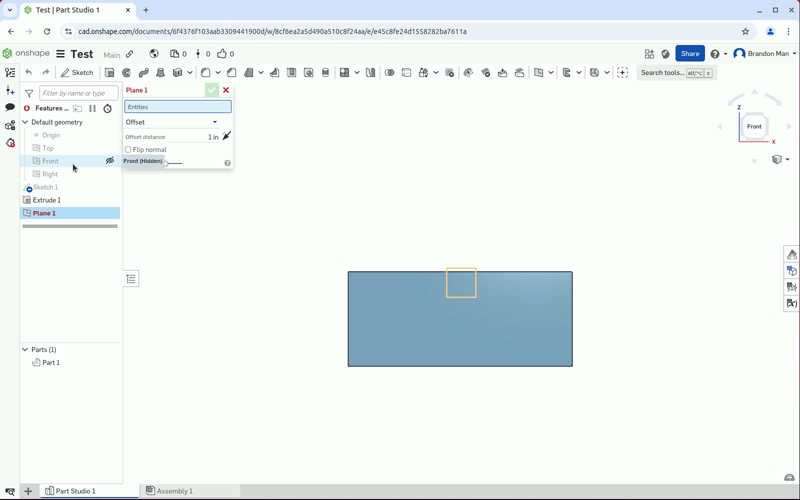
click(73, 163)
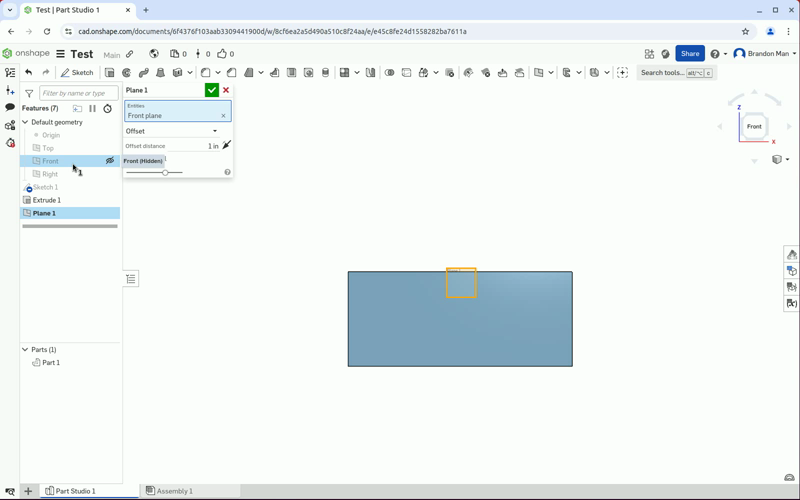
key(tab, 2)
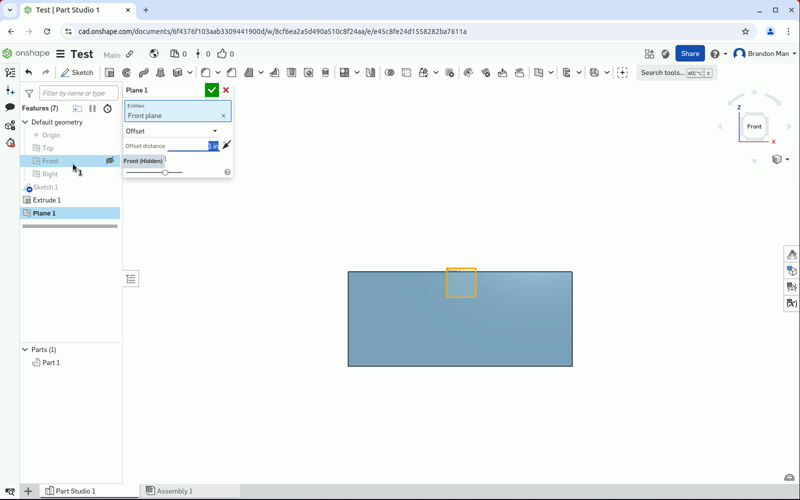
text(0.955)
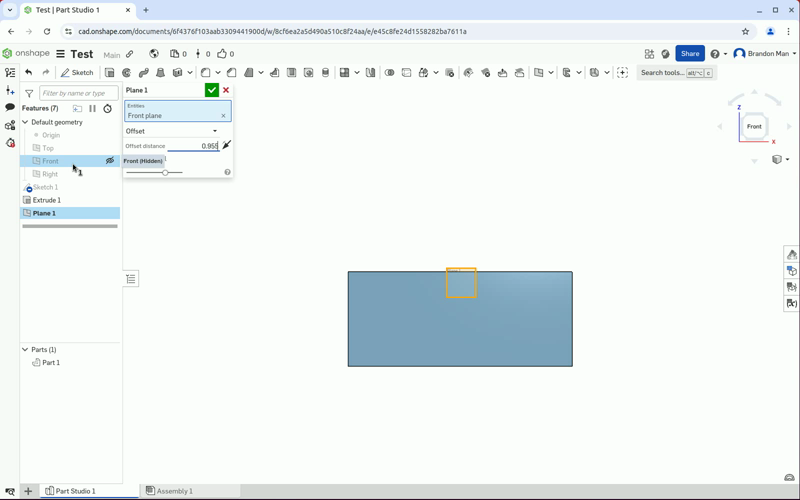
key(enter, 2)
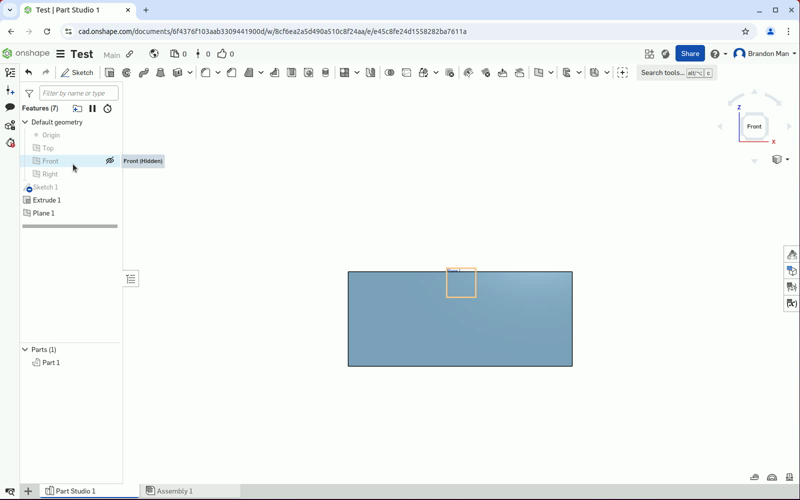
key(shift+s)
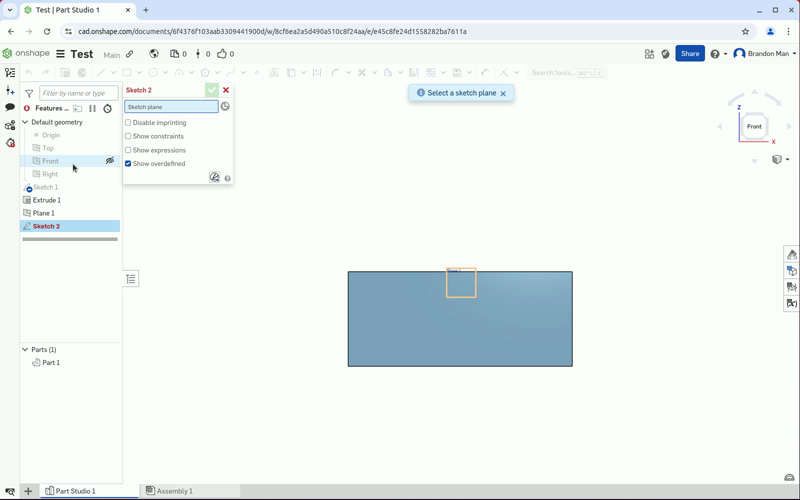
mouse_move(73, 215)
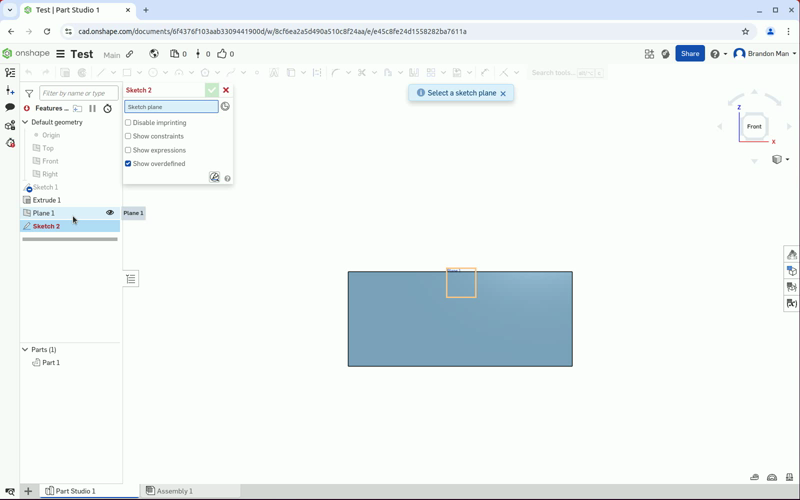
click(73, 215)
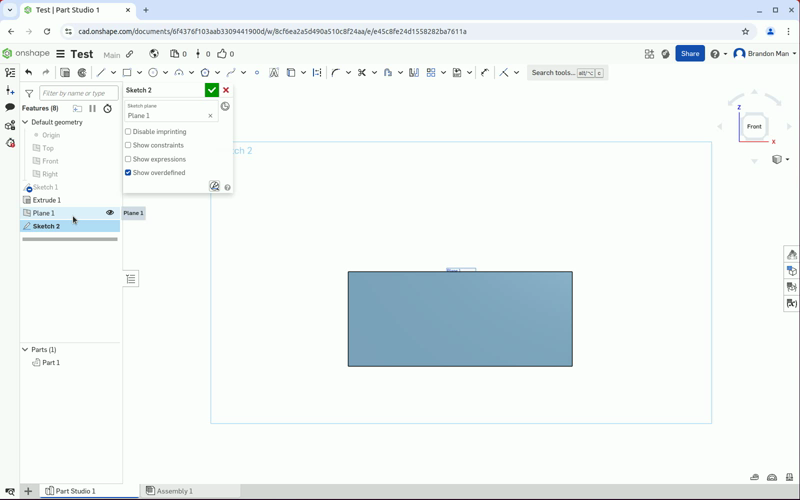
mouse_move(73, 352)
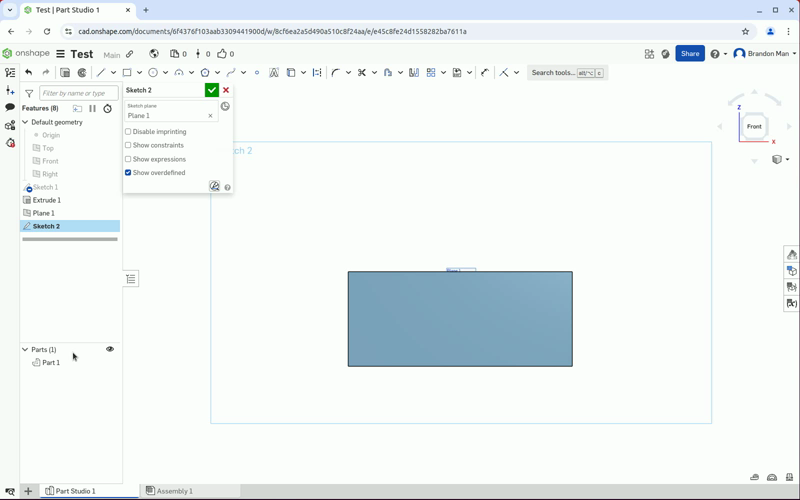
key(y)
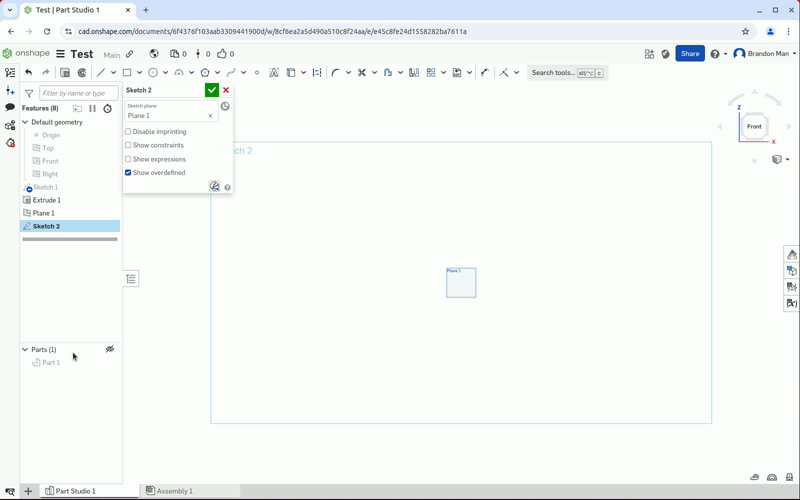
key(c)
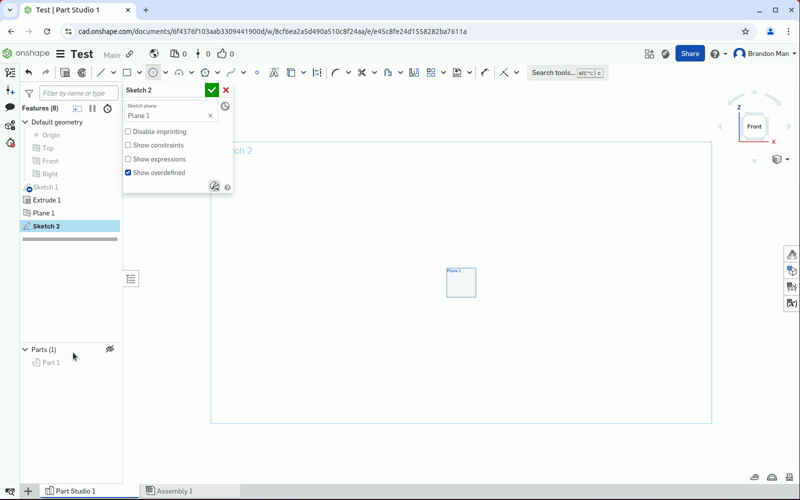
key_down(shift)
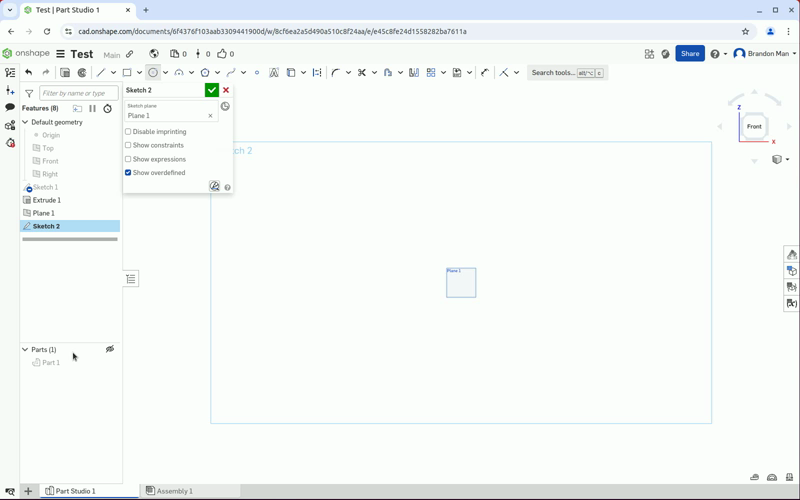
mouse_move(526, 319)
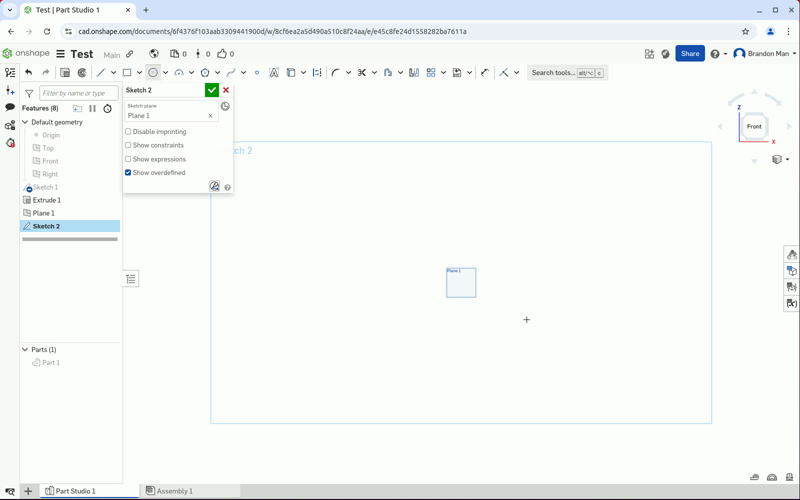
click(526, 319)
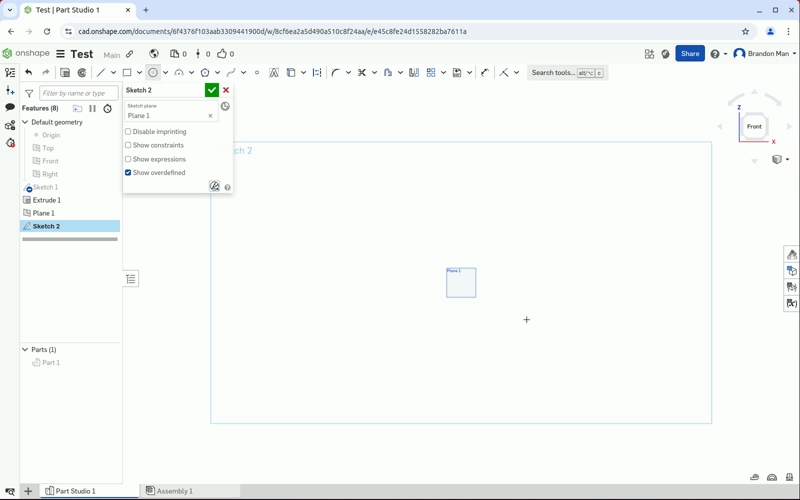
key_up(shift)
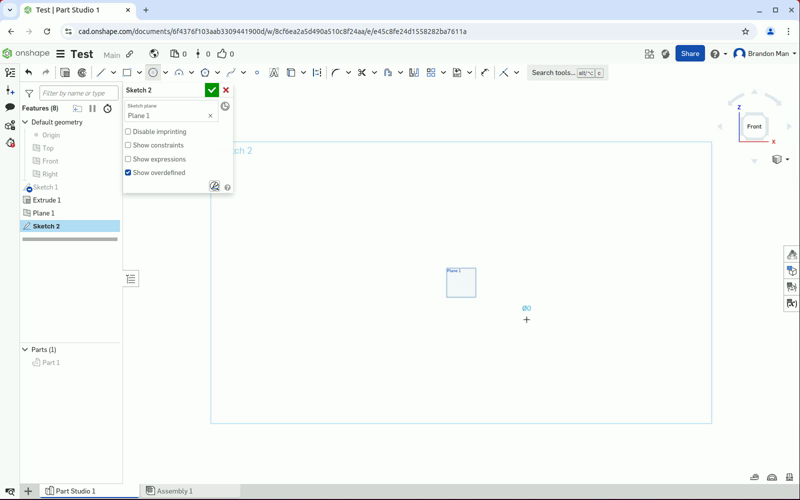
mouse_move(563, 319)
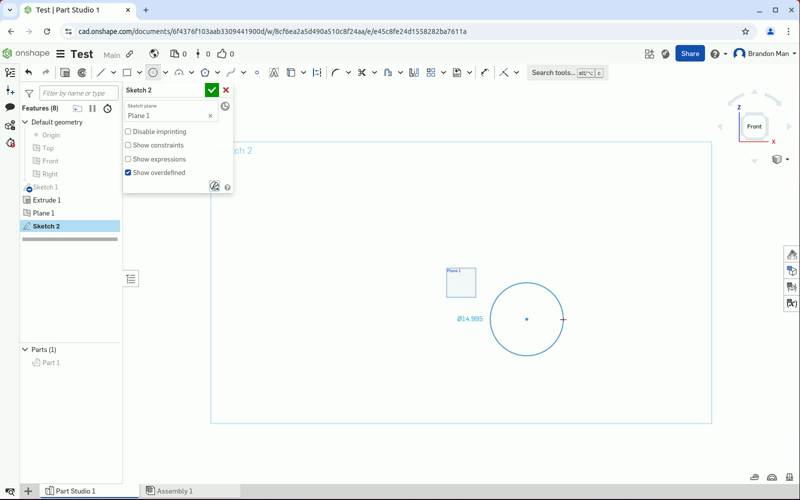
click(563, 319)
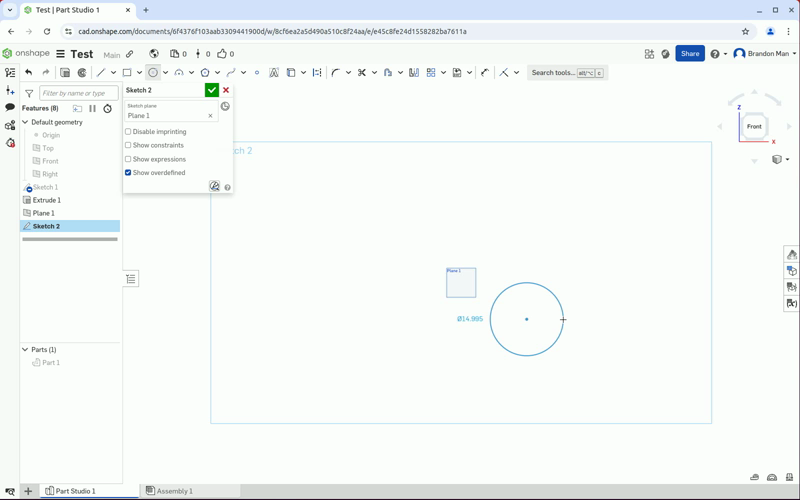
key(esc)
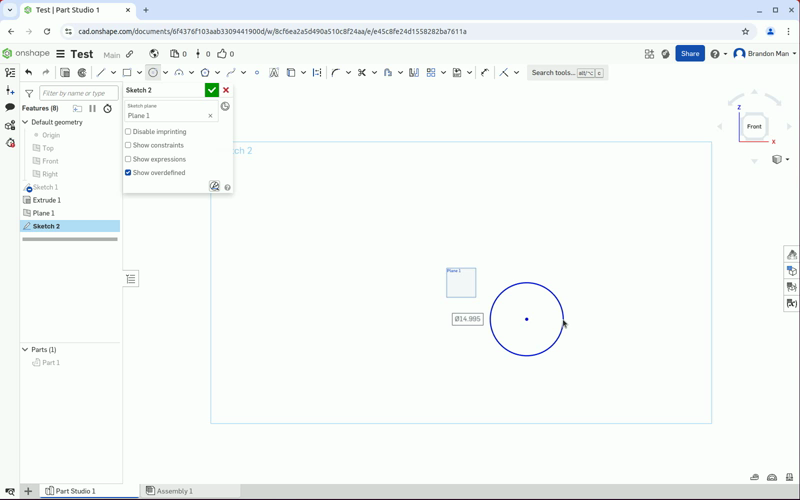
mouse_move(522, 325)
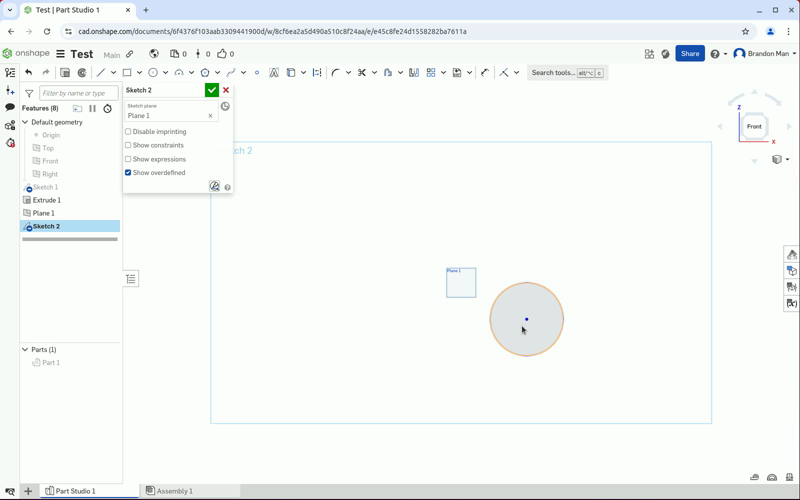
click(522, 325)
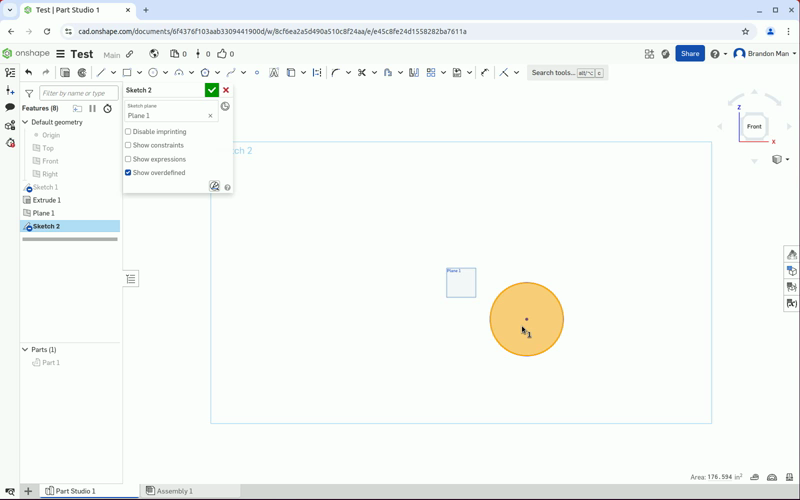
mouse_move(73, 352)
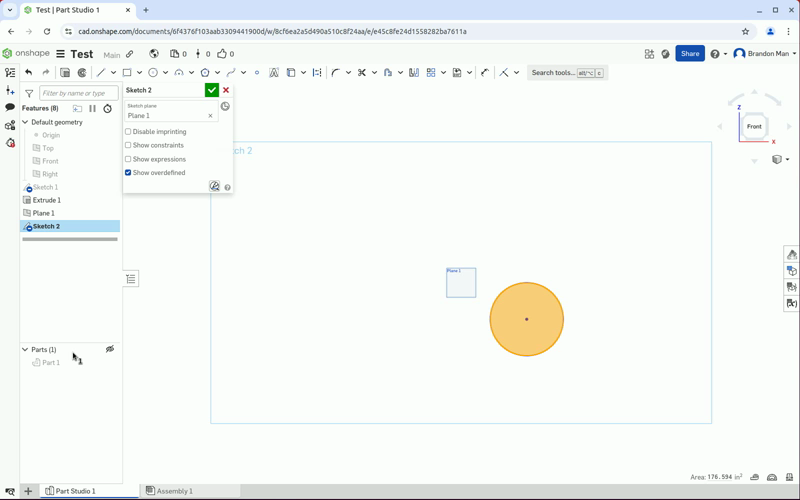
key(shift+y)
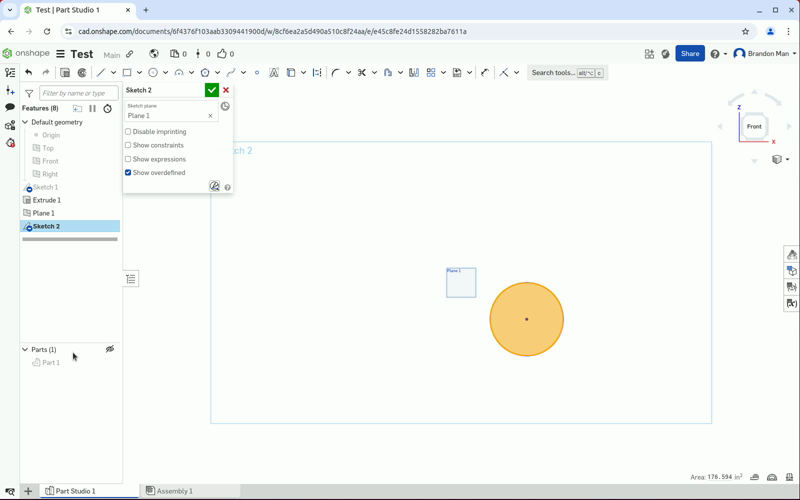
key(shift+e)
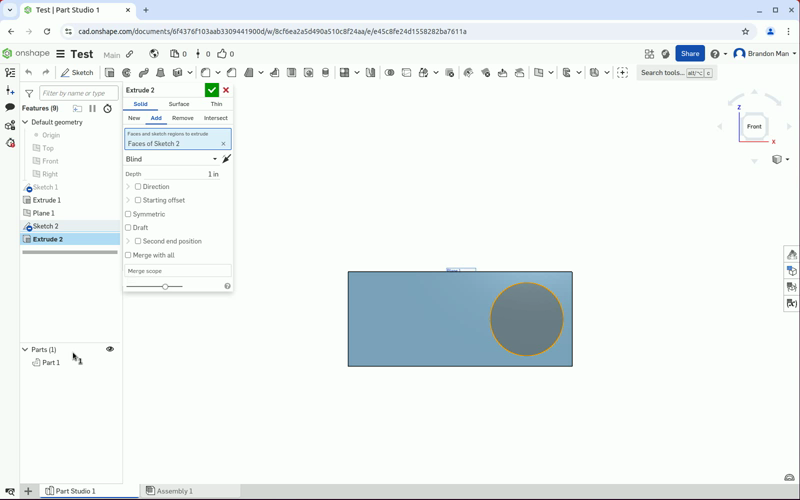
mouse_move(143, 106)
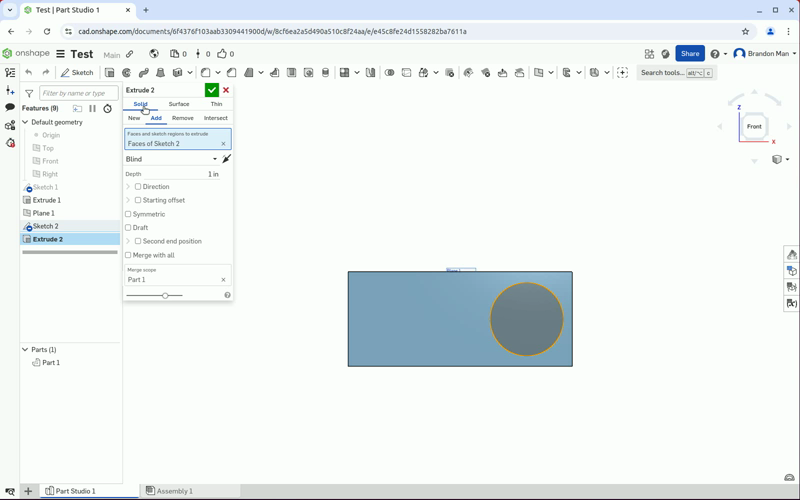
click(143, 106)
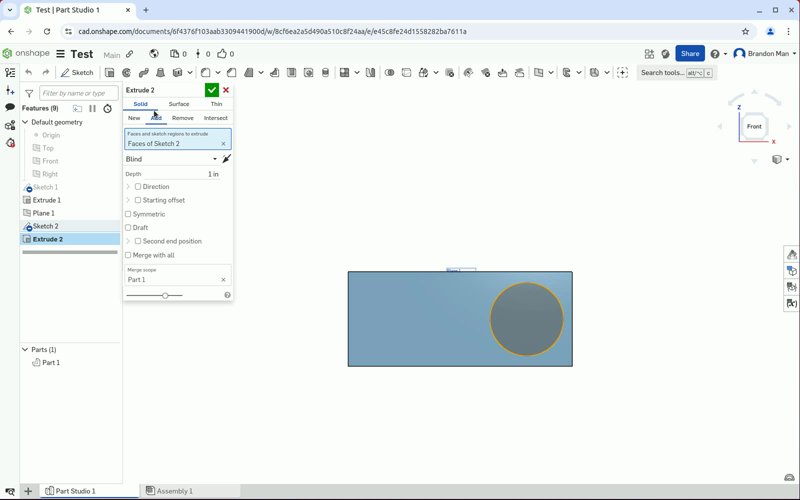
mouse_move(186, 120)
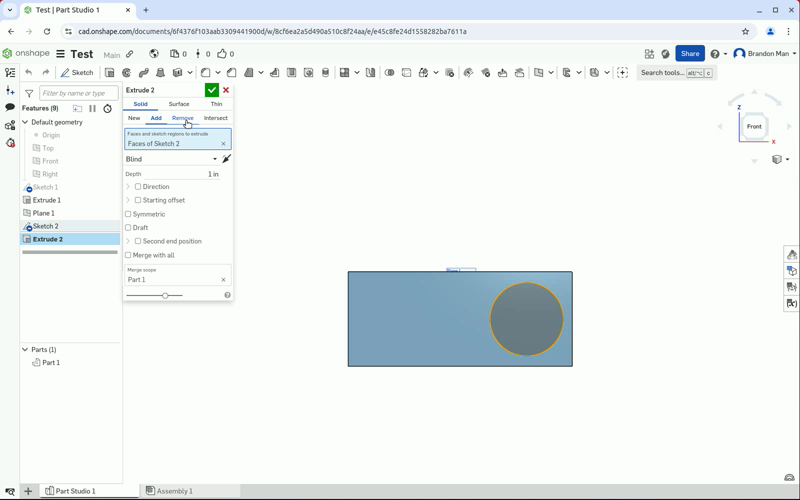
click(186, 120)
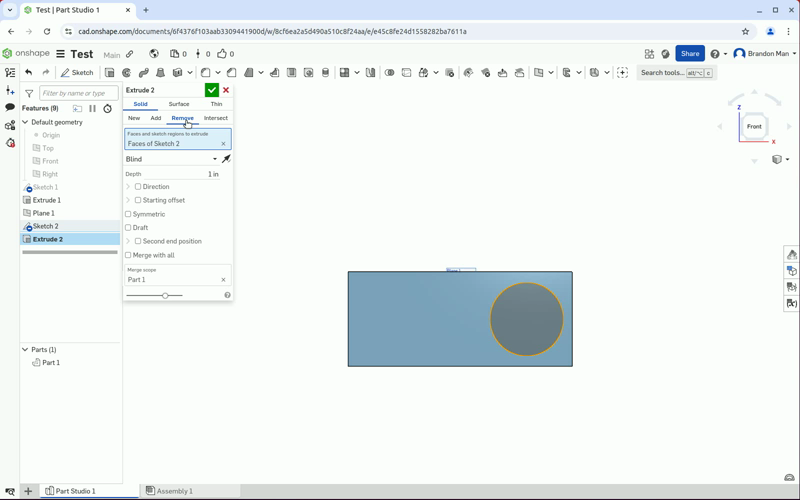
key(tab, 4)
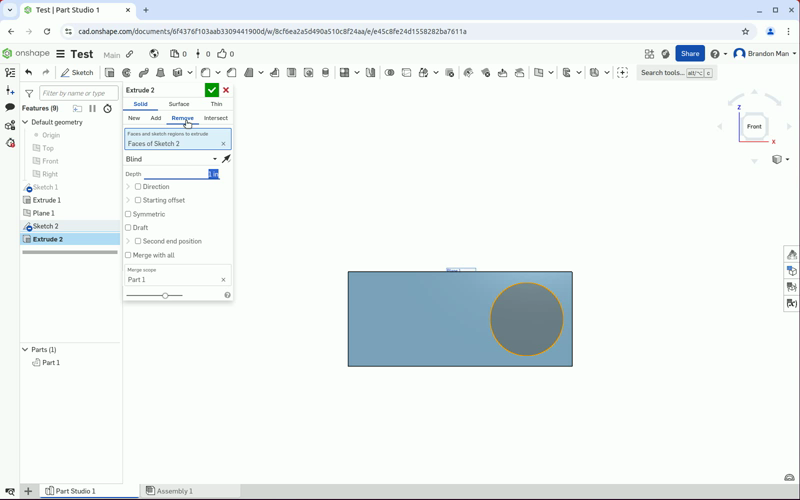
text(9.628)
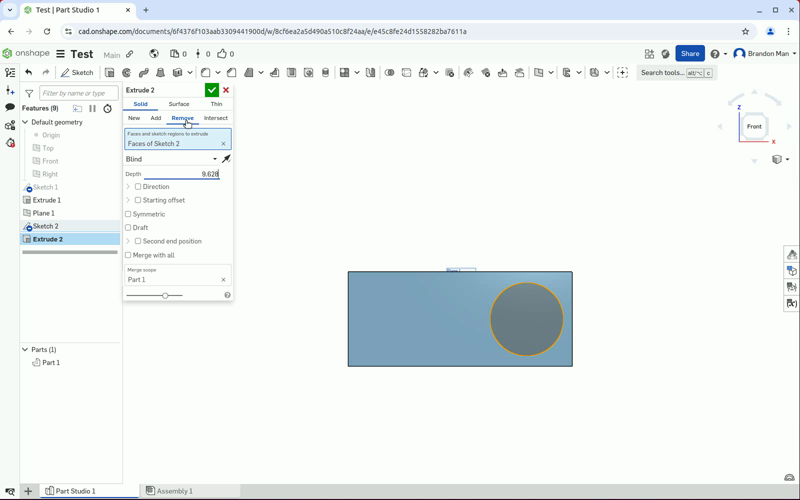
key(tab, 6)
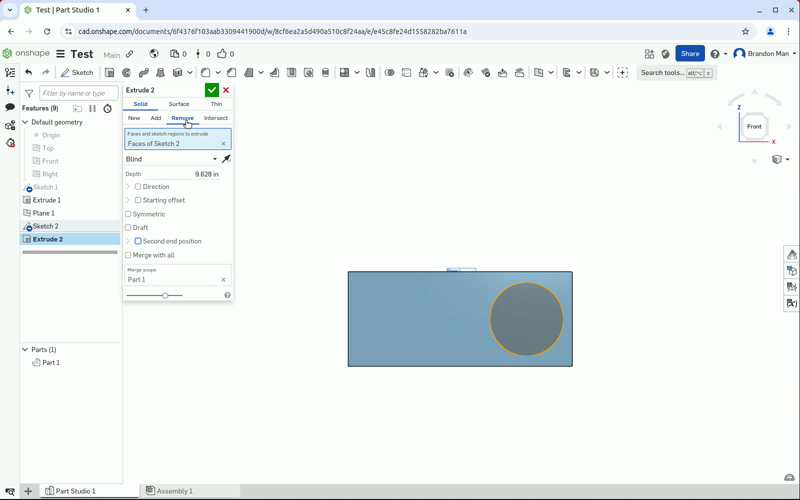
key(space)
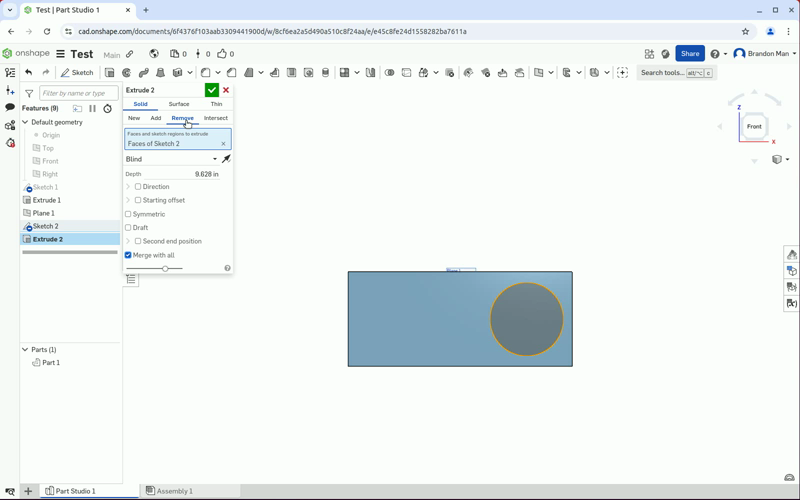
key(enter)
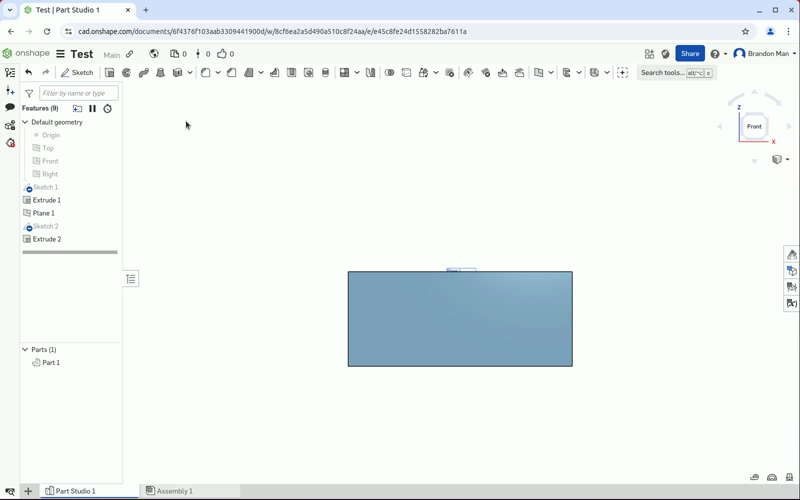
key(shift+h)
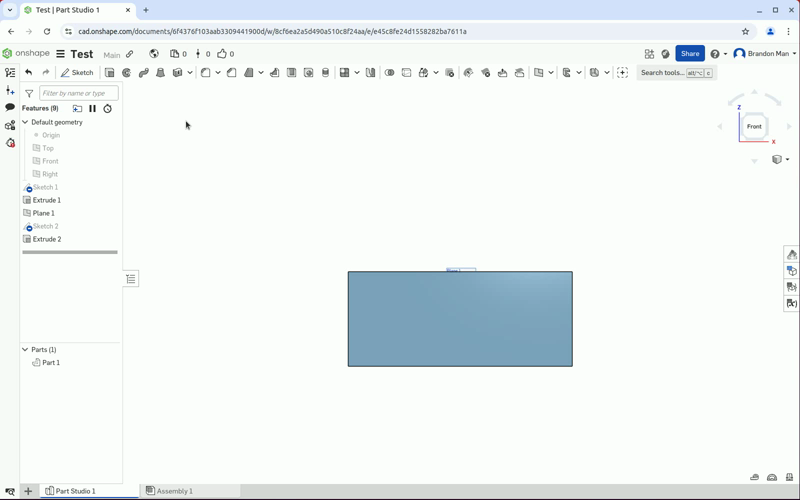
key(shift+h)
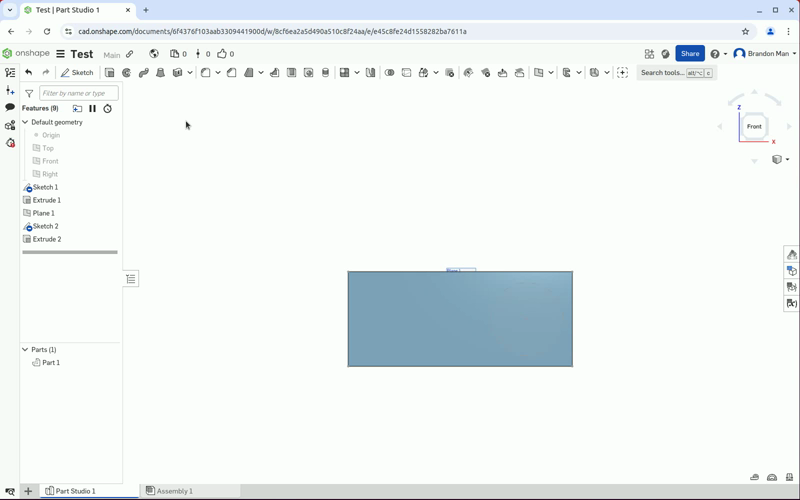
key(shift+7)
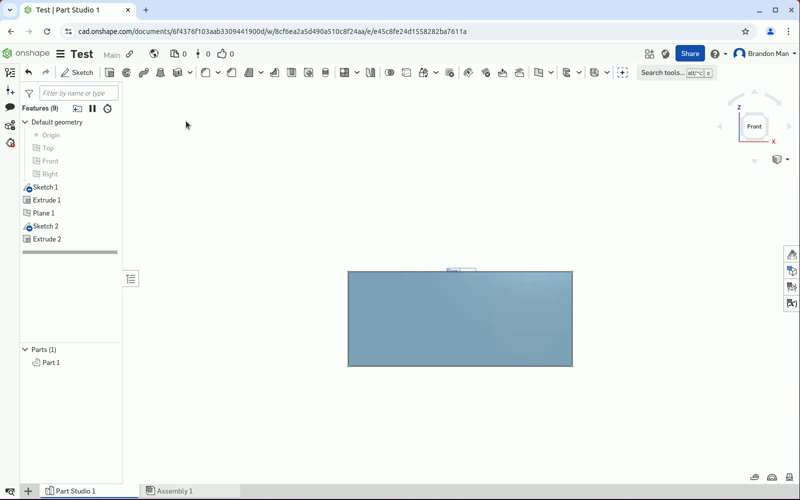
key(left, 2)
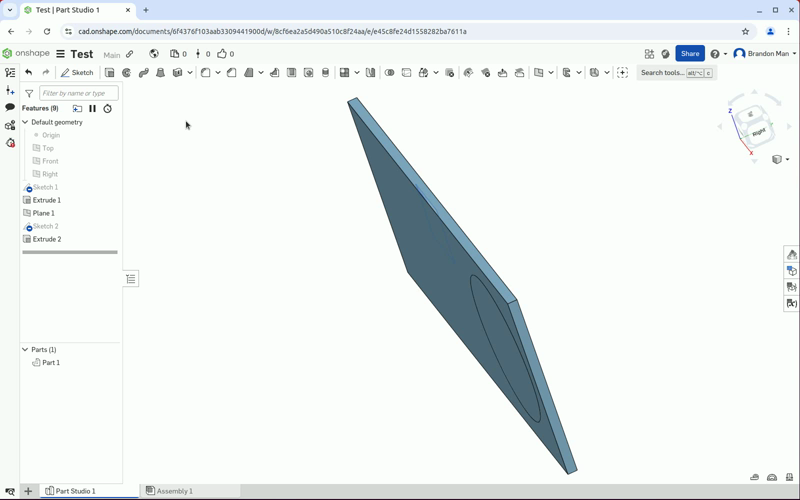
key(down, 2)
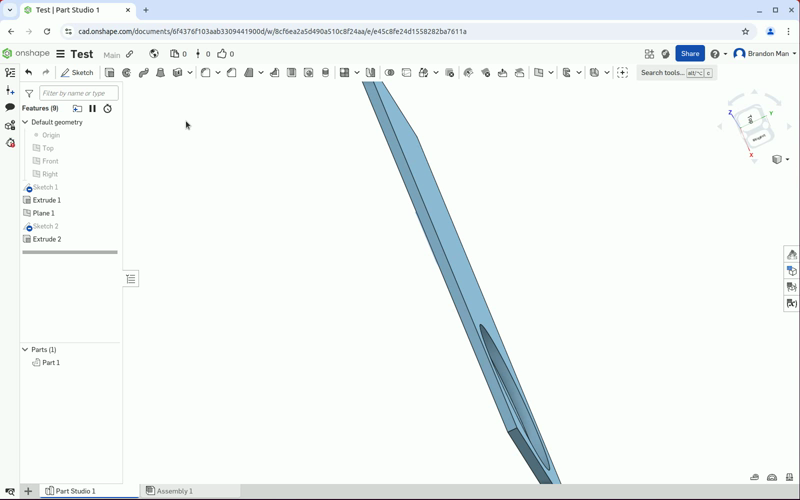
key(up, 2)
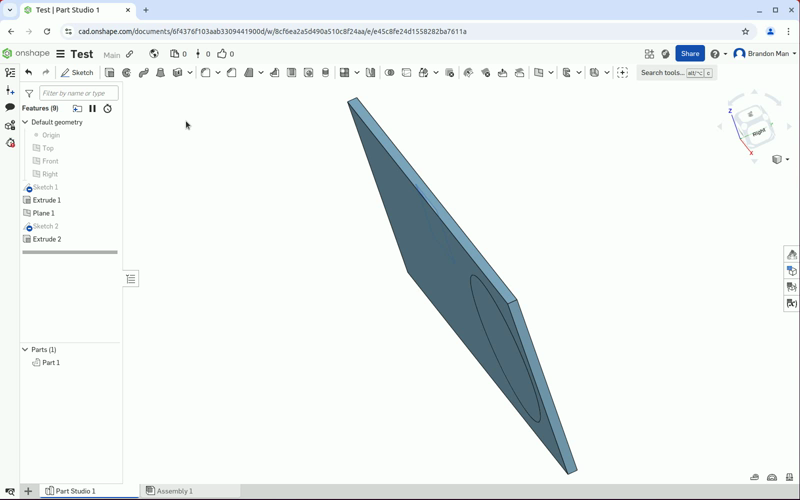
key(right, 2)
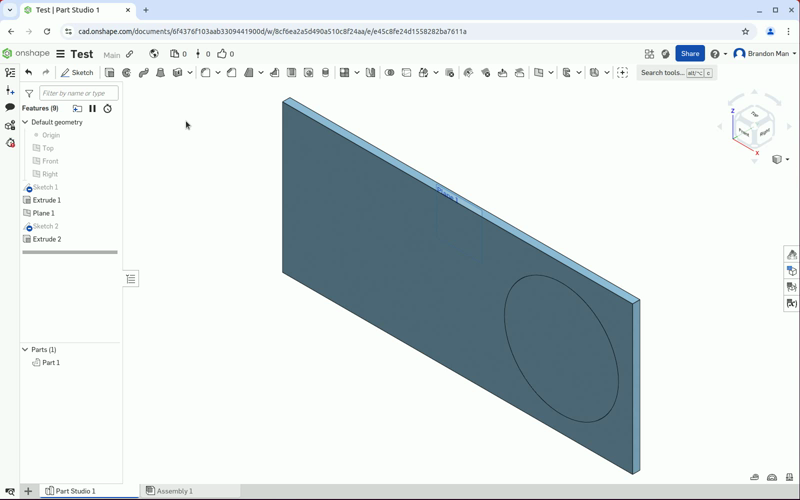
mouse_move(73, 189)
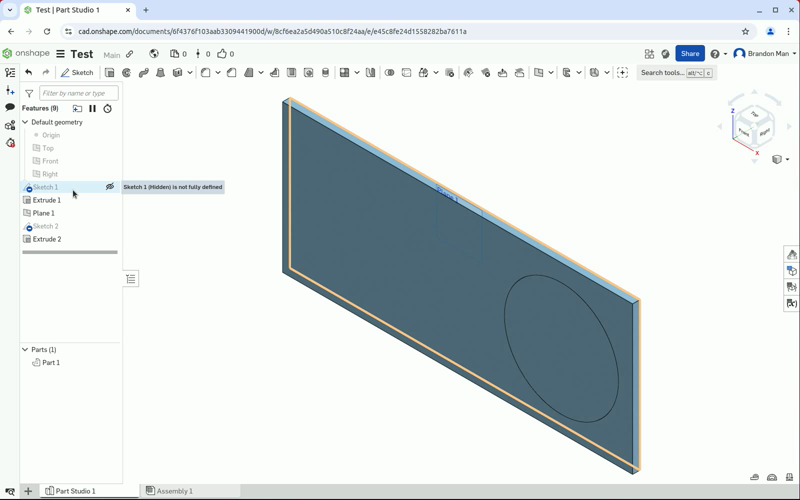
click(73, 189)